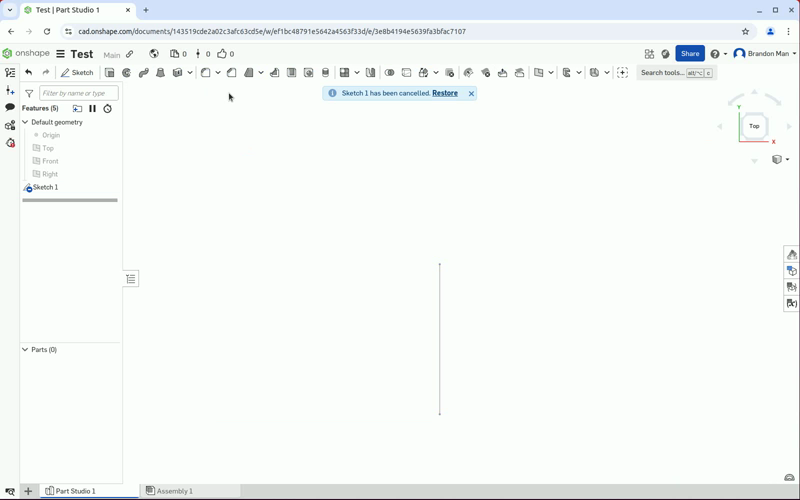
key(shift+h)
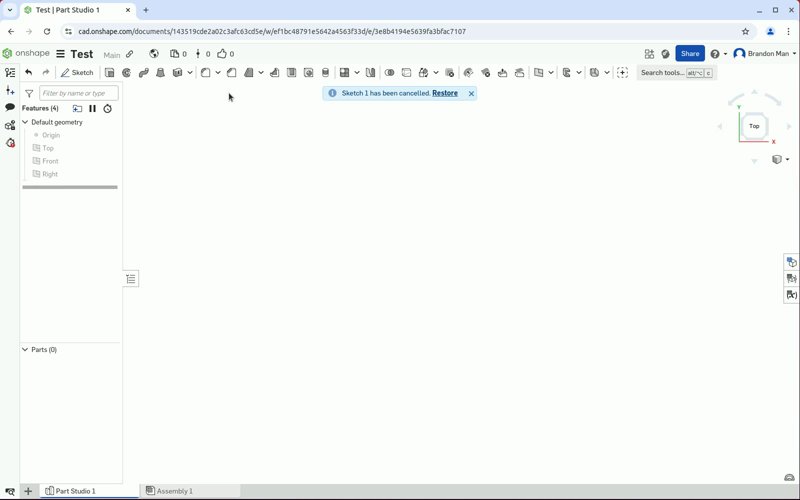
key(shift+s)
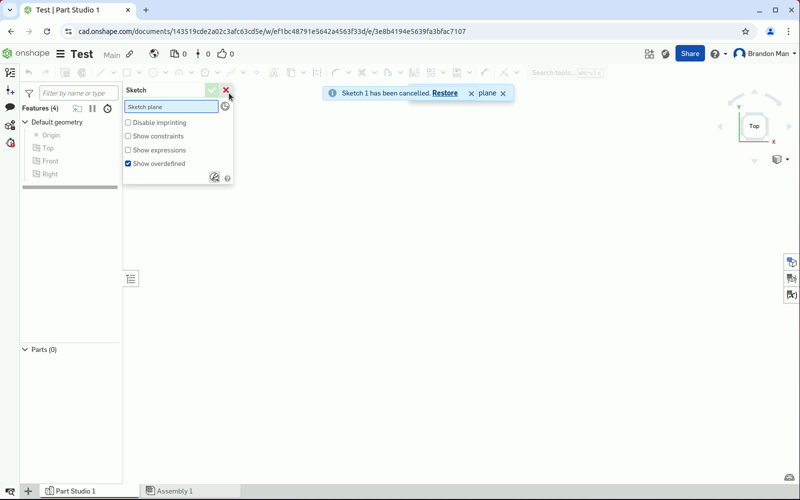
mouse_move(73, 150)
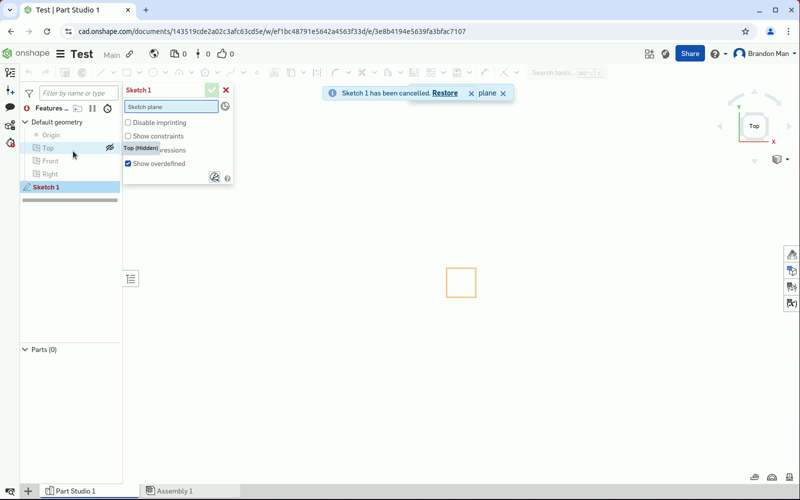
click(73, 150)
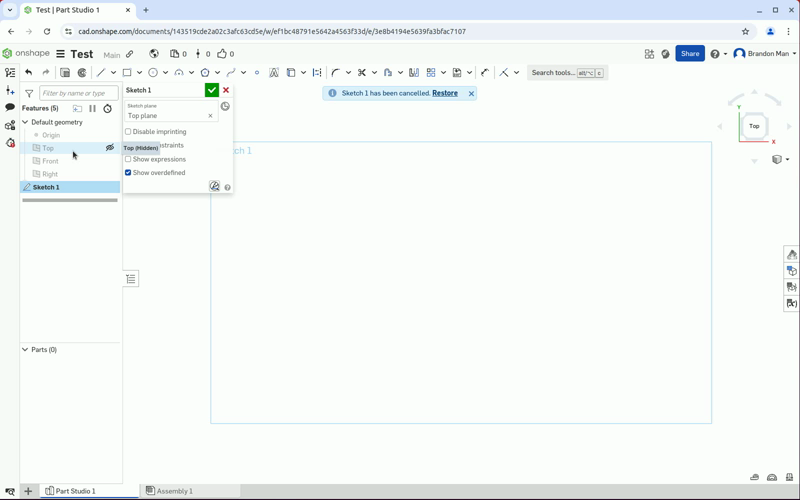
mouse_move(73, 352)
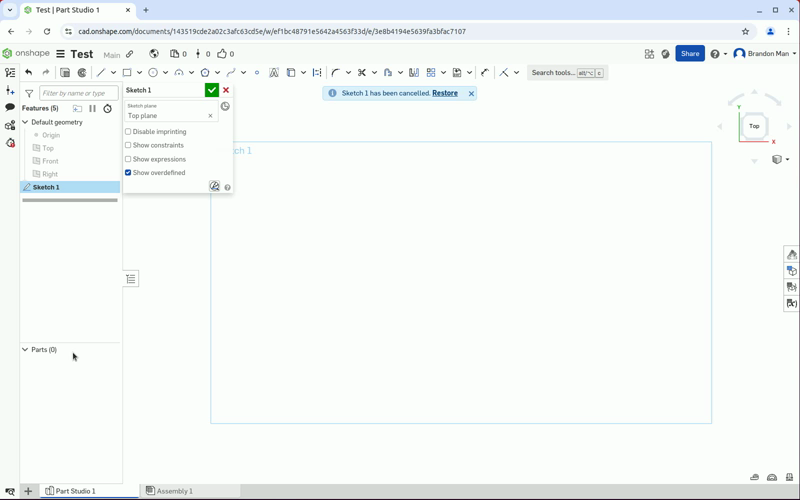
key(y)
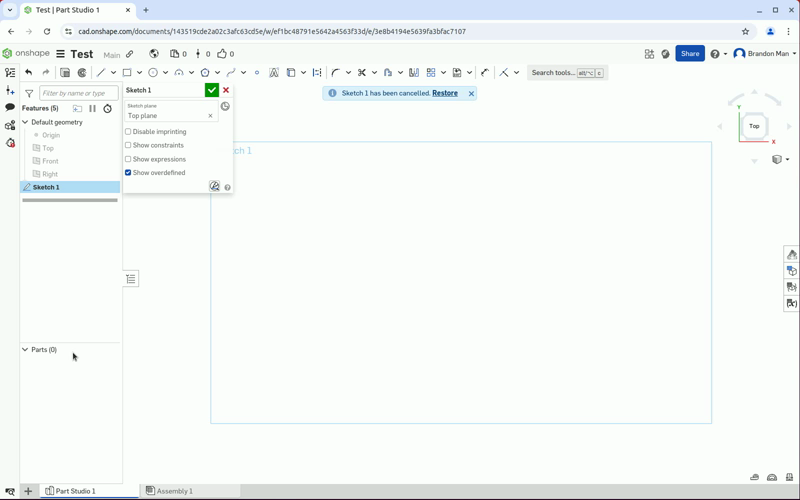
key(l)
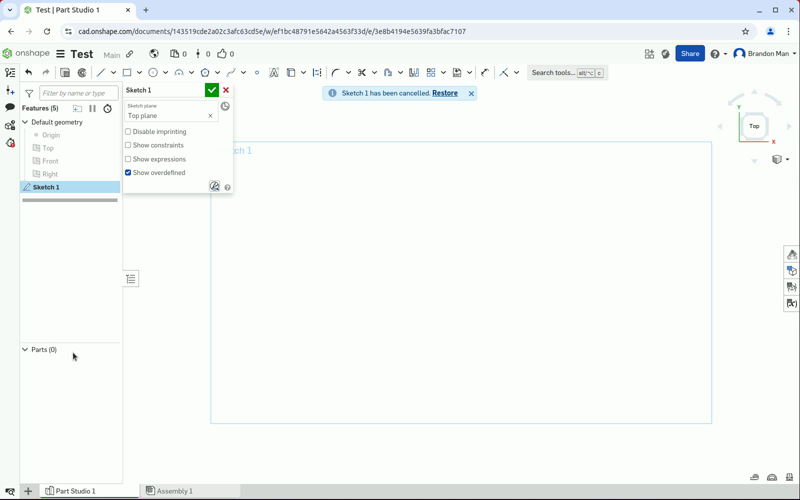
key_down(shift)
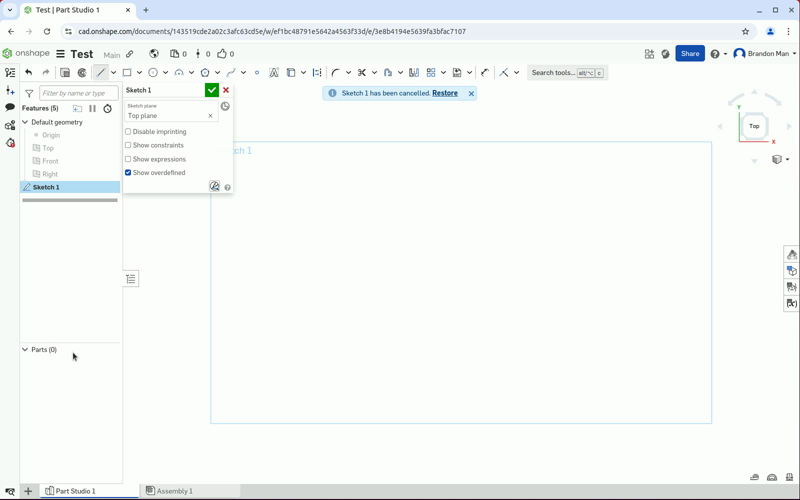
mouse_move(460, 282)
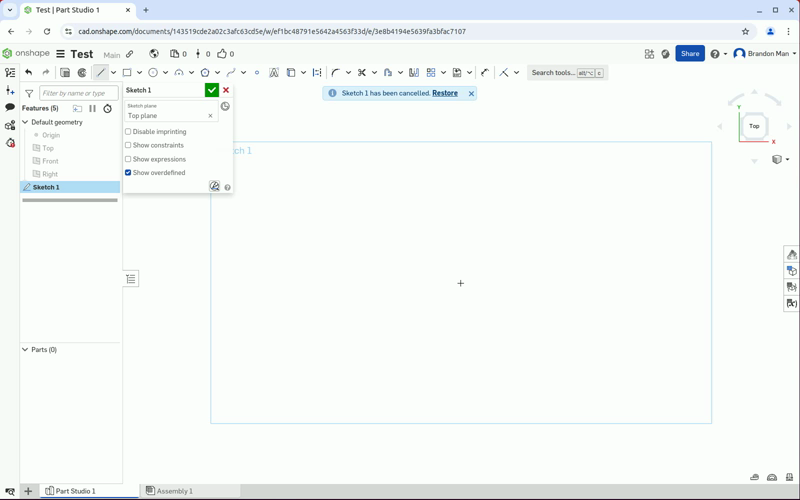
click(460, 282)
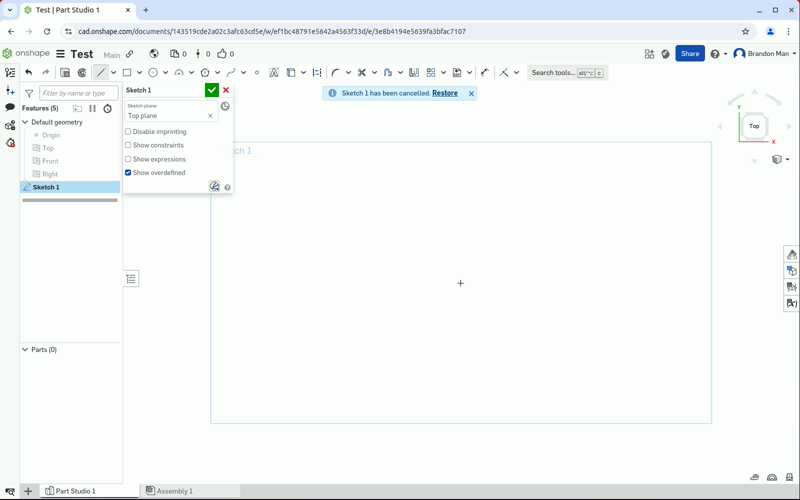
key_up(shift)
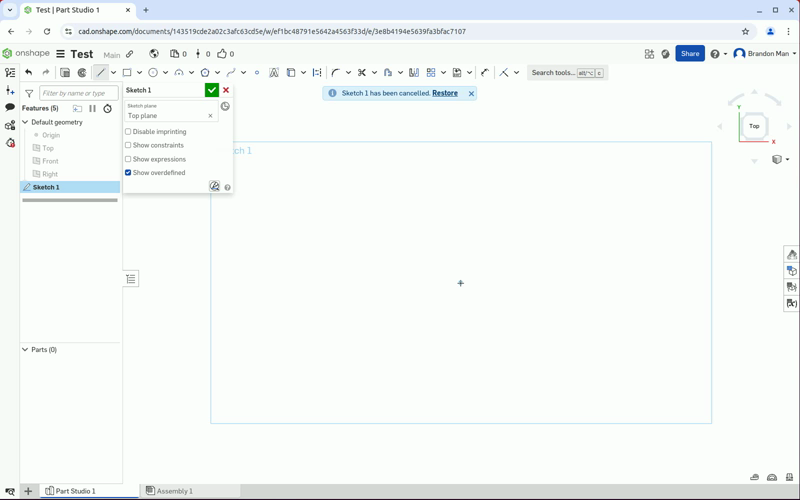
key_down(shift)
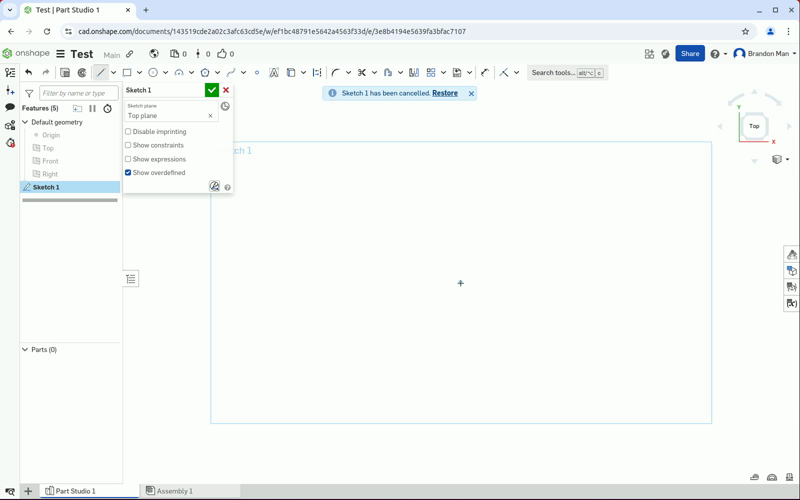
mouse_move(573, 282)
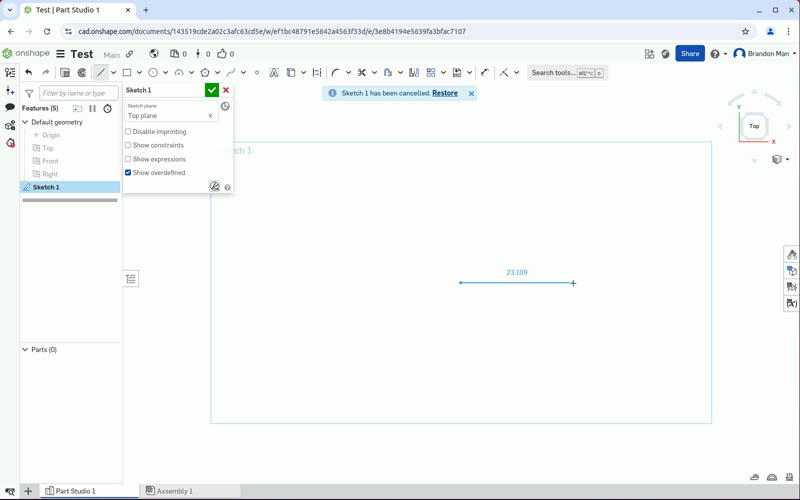
click(573, 282)
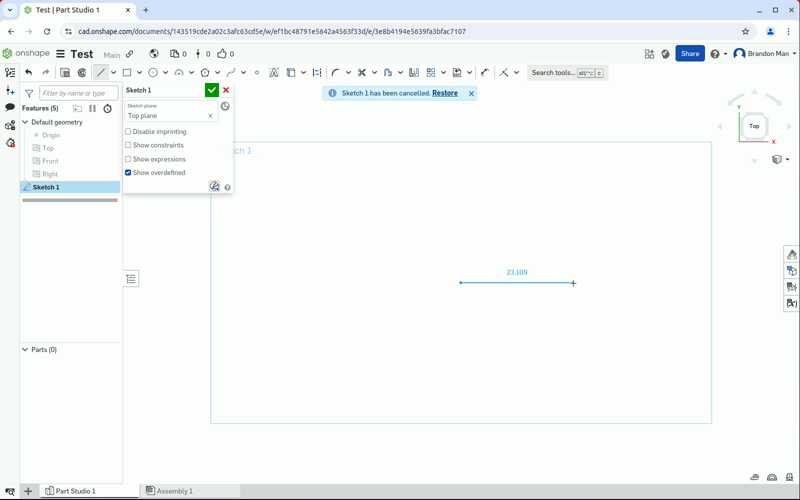
key_up(shift)
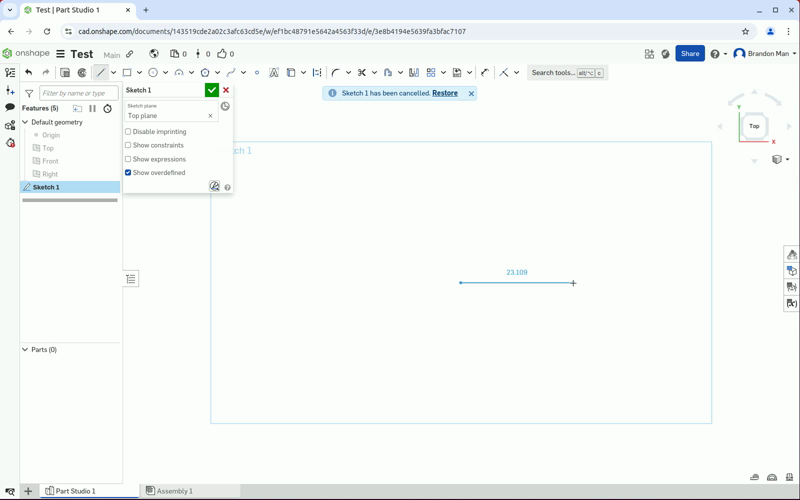
key_down(shift)
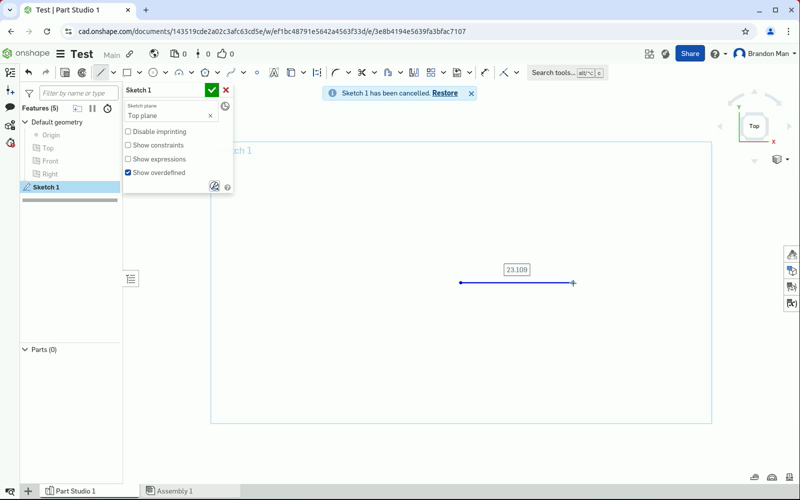
mouse_move(573, 170)
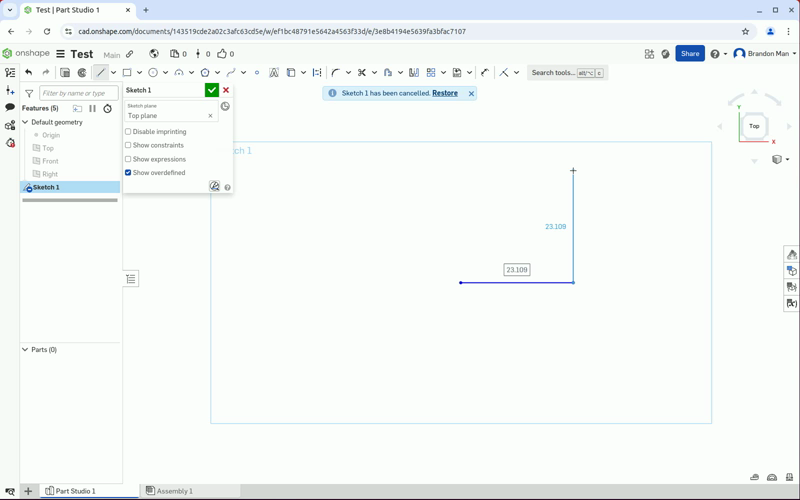
click(573, 170)
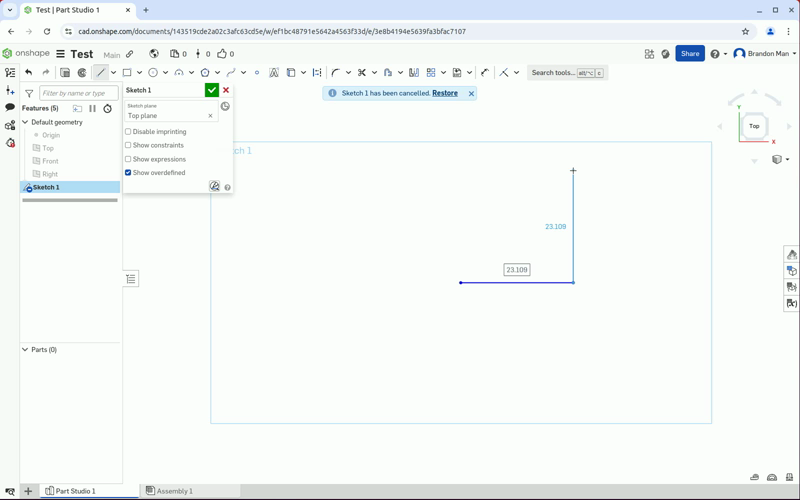
key_up(shift)
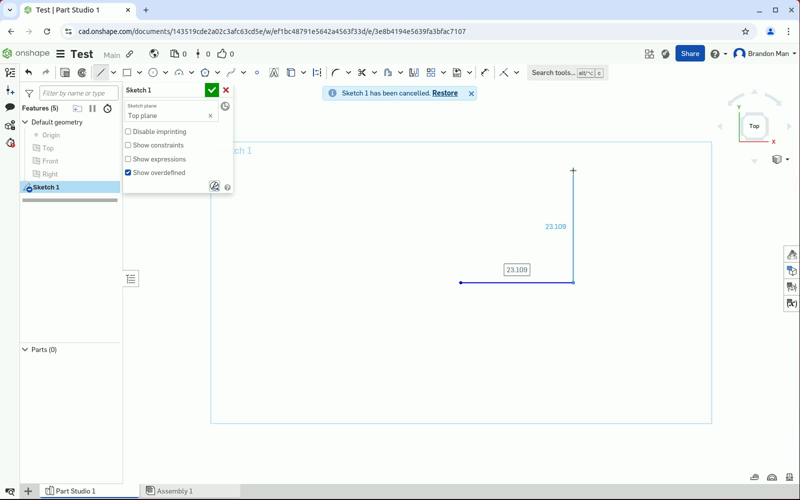
key_down(shift)
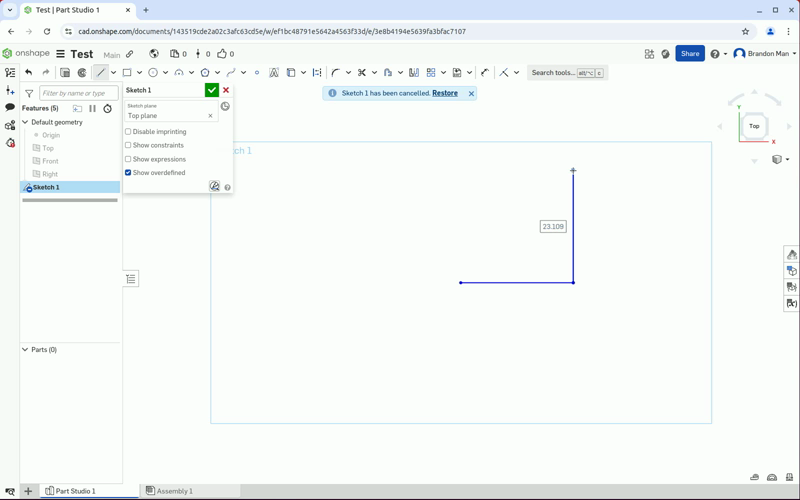
mouse_move(460, 170)
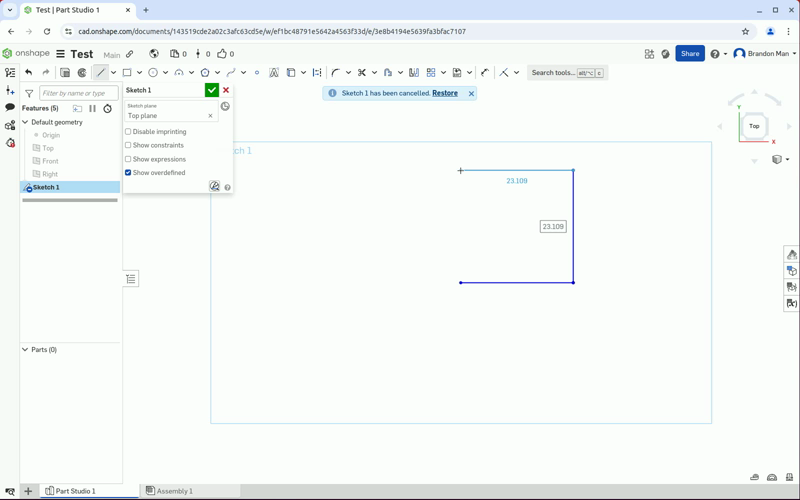
click(460, 170)
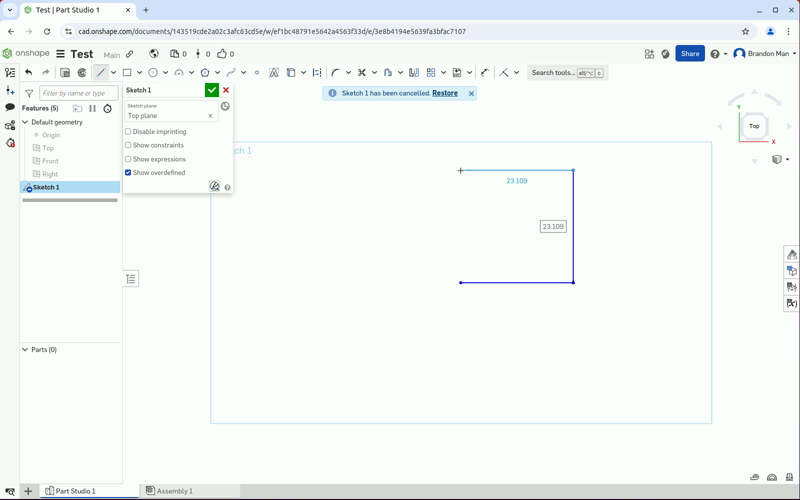
key_up(shift)
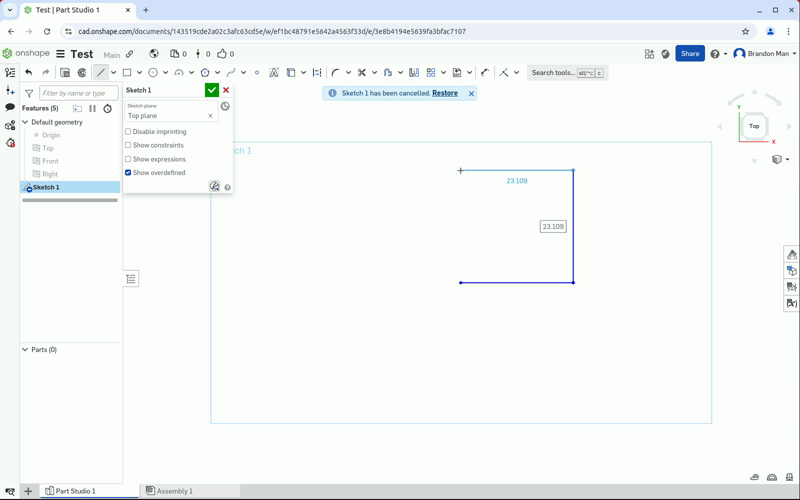
key_down(shift)
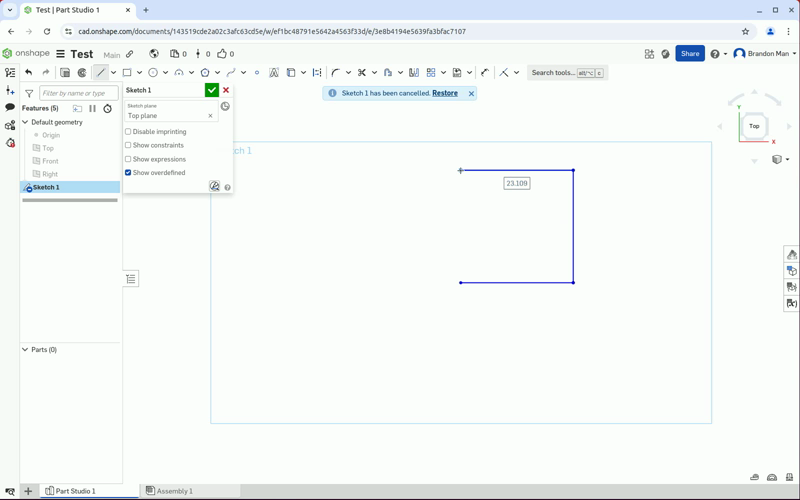
mouse_move(460, 282)
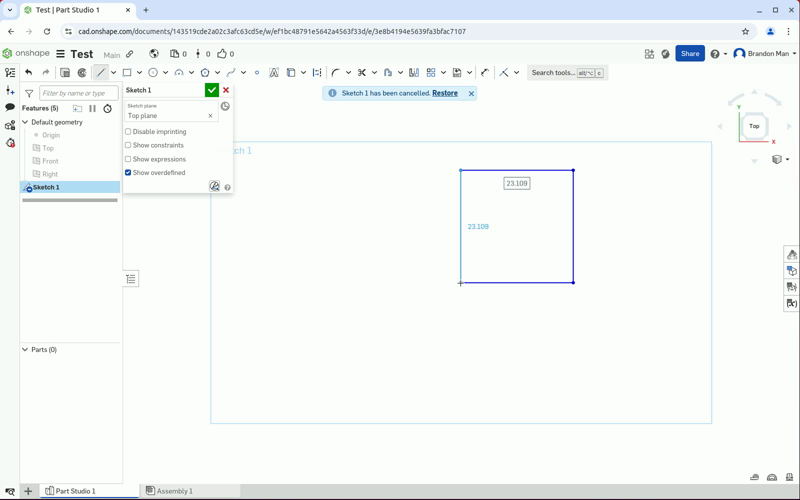
key_up(shift)
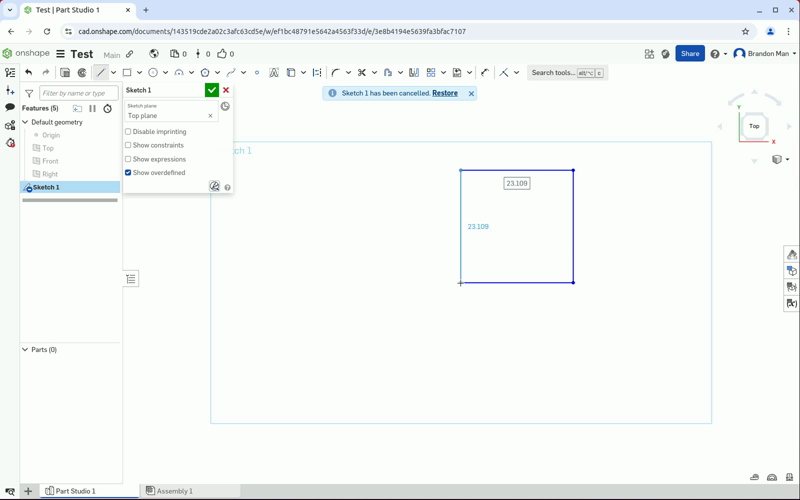
click(460, 282)
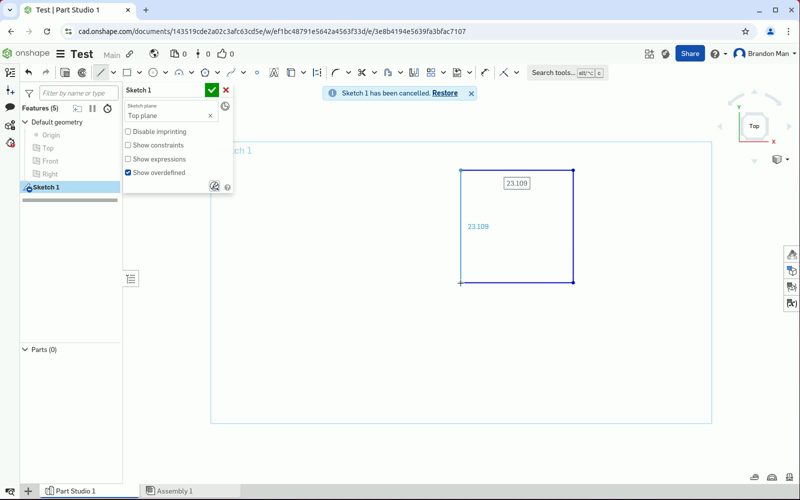
key(esc)
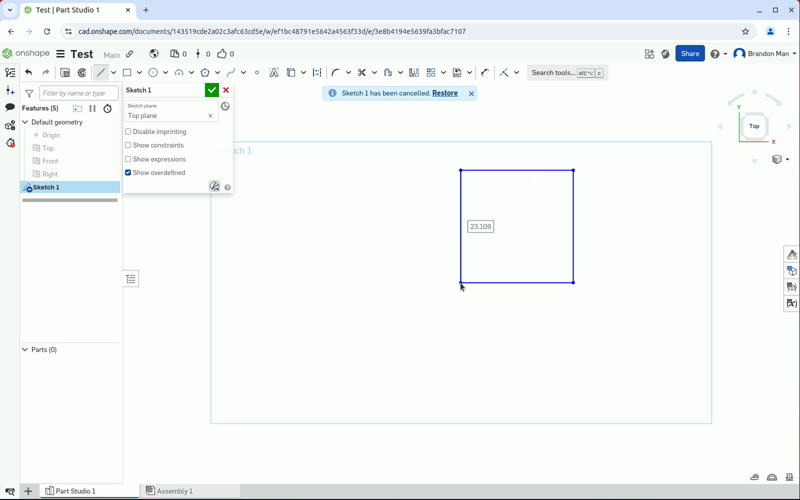
mouse_move(484, 194)
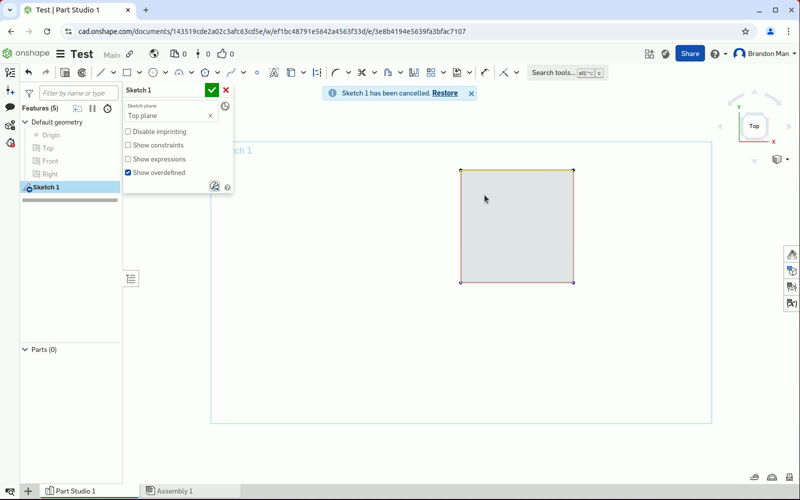
click(484, 194)
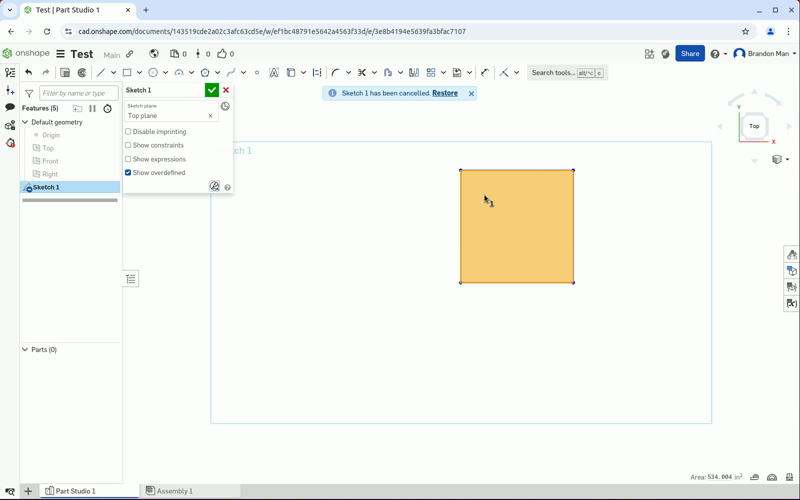
mouse_move(73, 352)
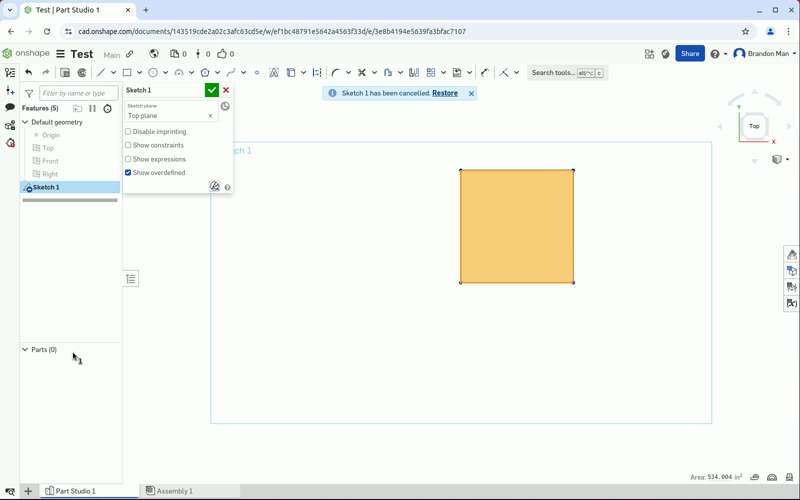
key(shift+y)
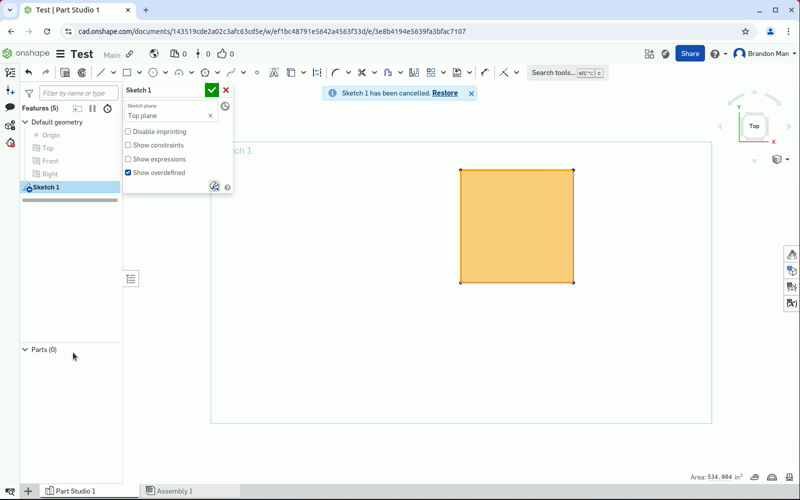
key(shift+e)
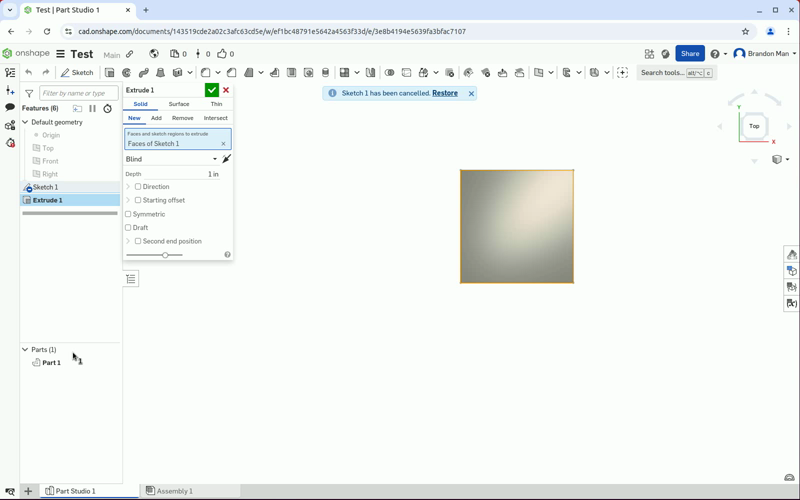
mouse_move(143, 106)
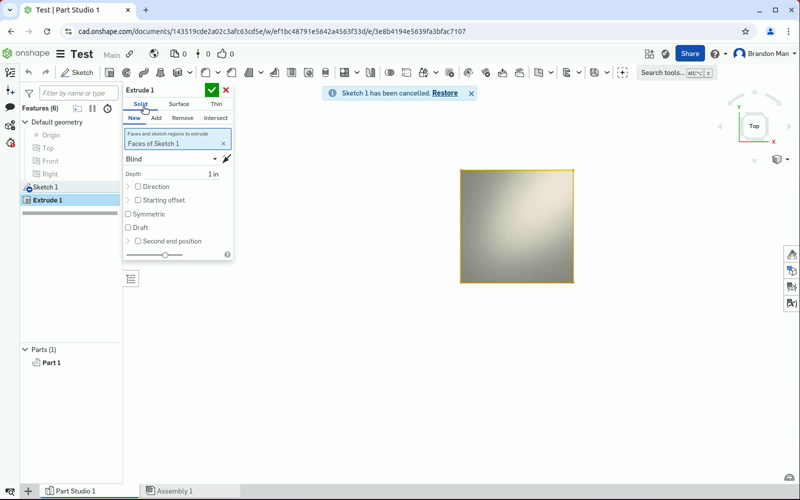
click(143, 106)
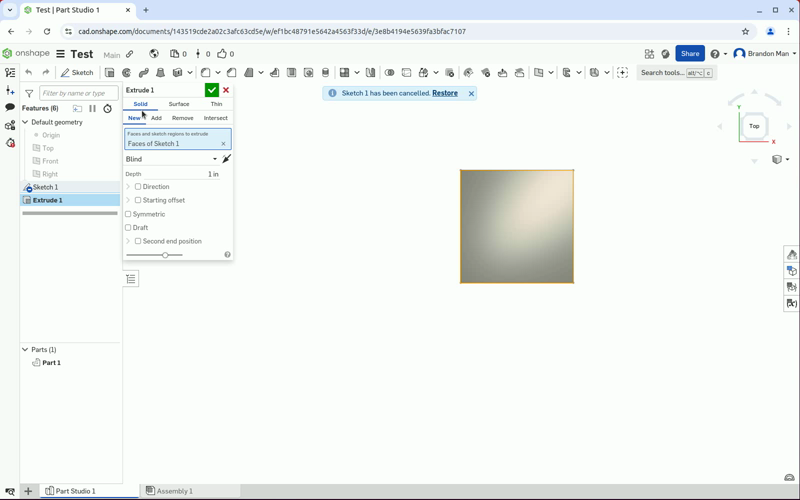
mouse_move(137, 120)
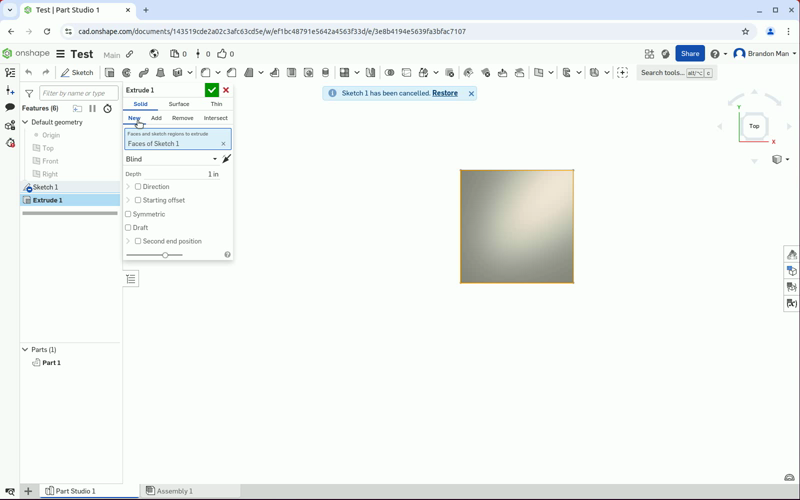
click(137, 120)
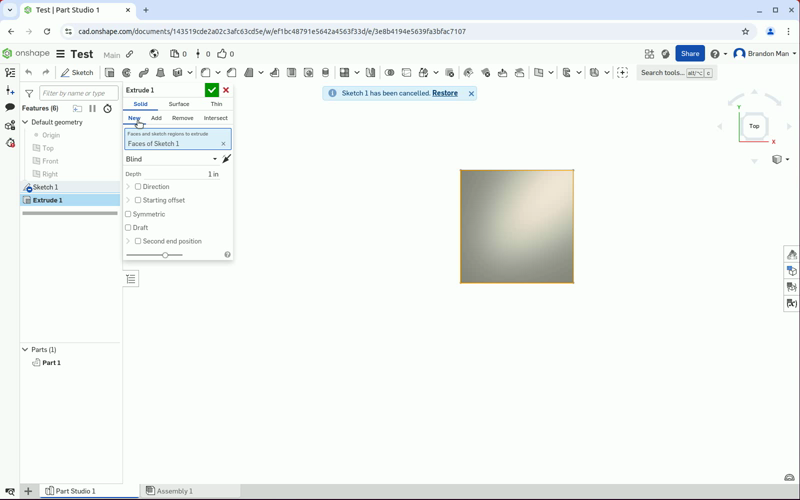
key(tab, 4)
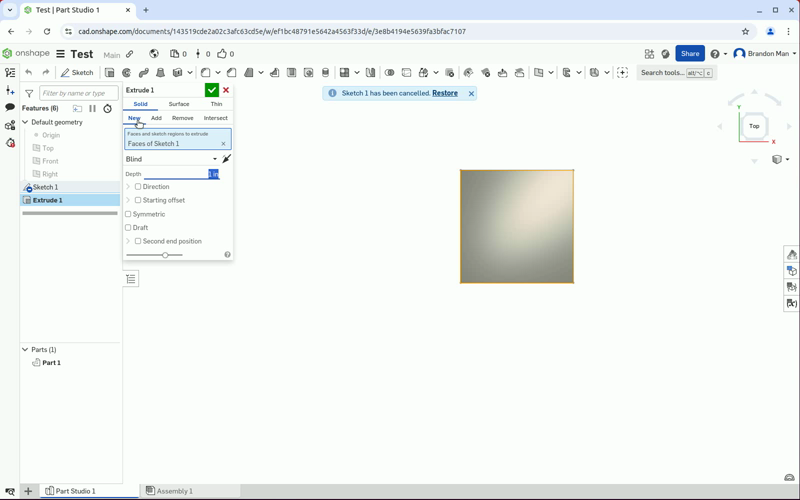
text(-14.683)
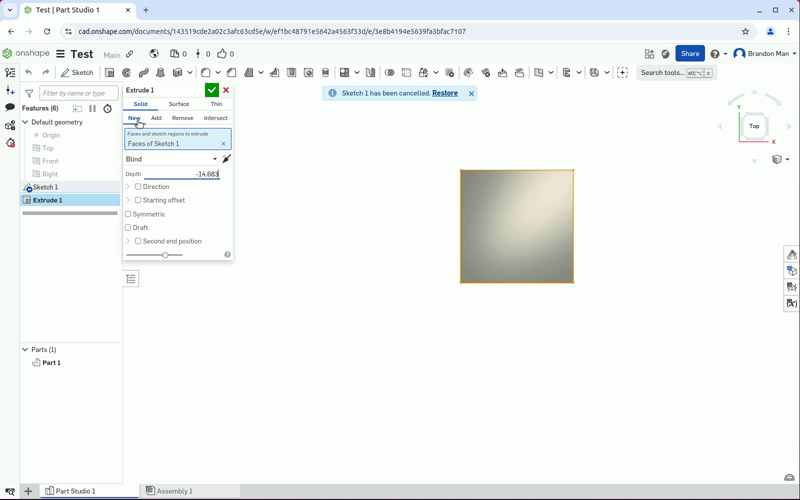
key(enter)
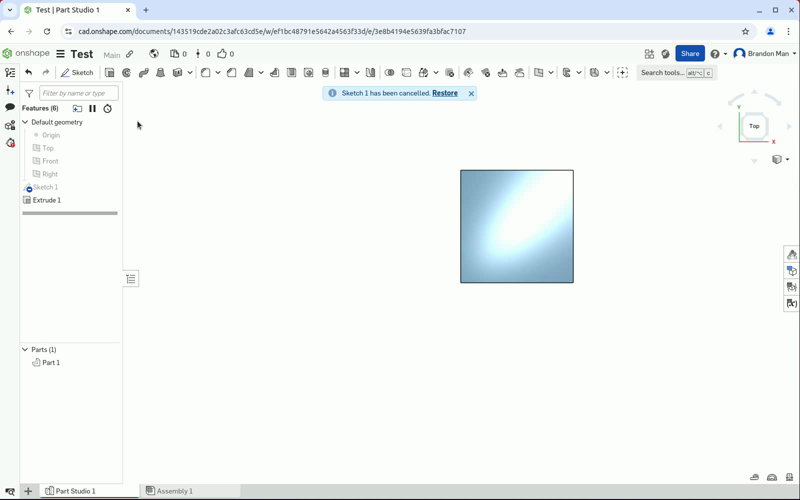
key(shift+h)
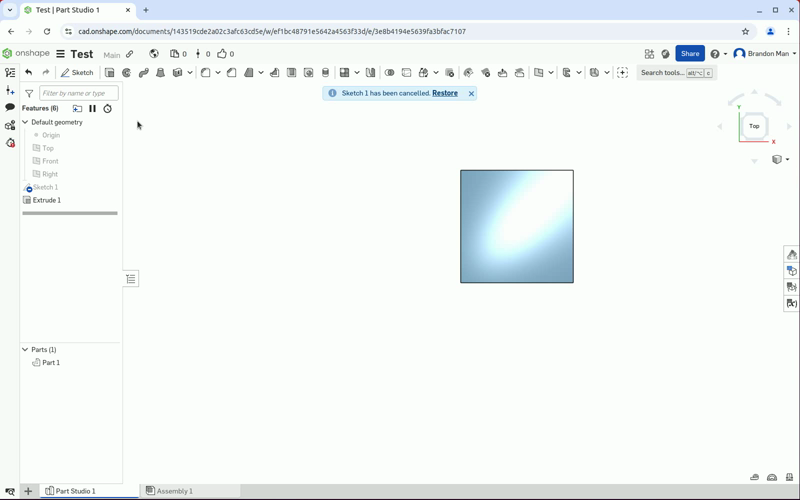
key(shift+h)
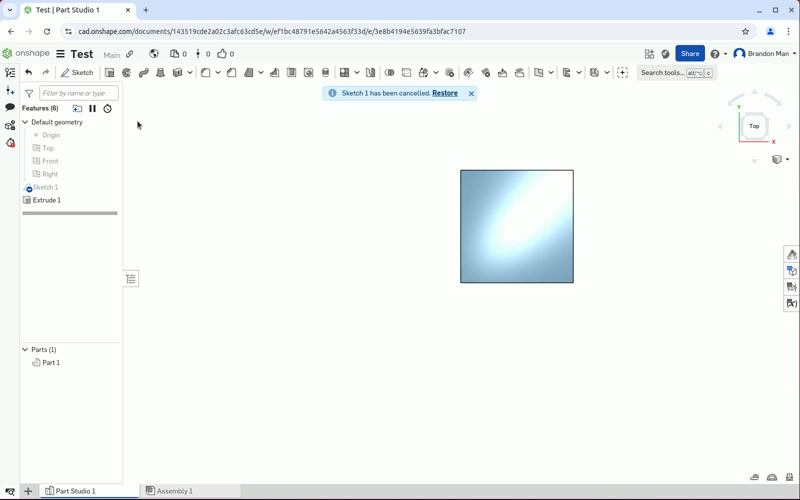
mouse_move(73, 189)
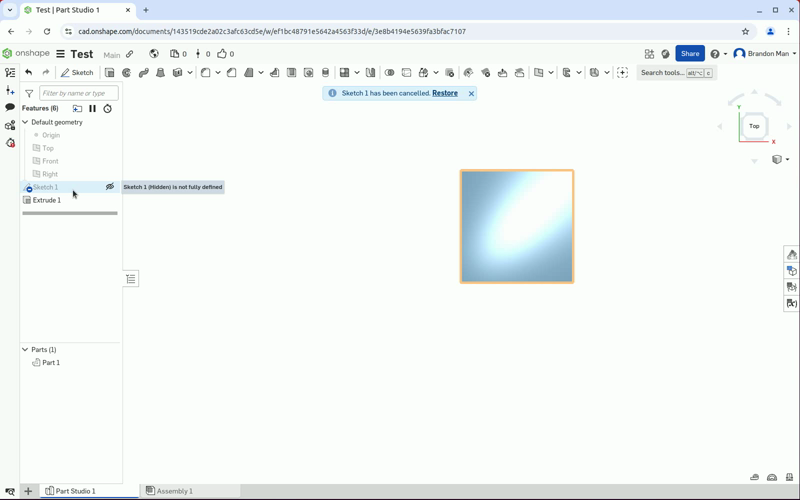
click(73, 189)
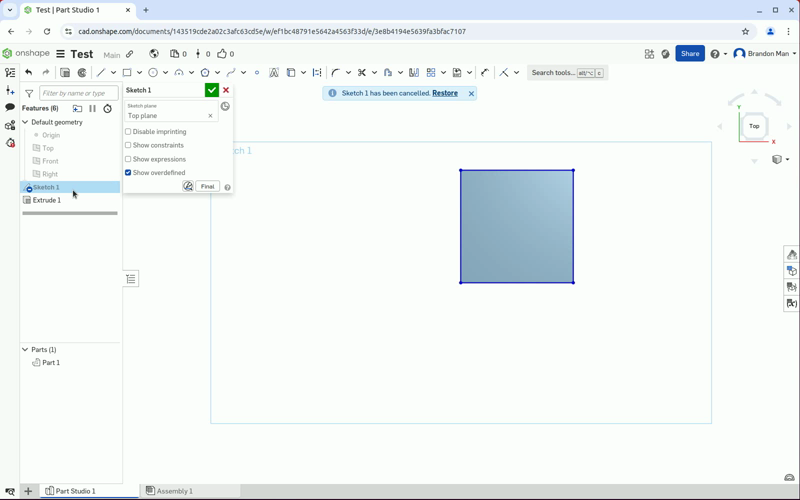
mouse_move(229, 92)
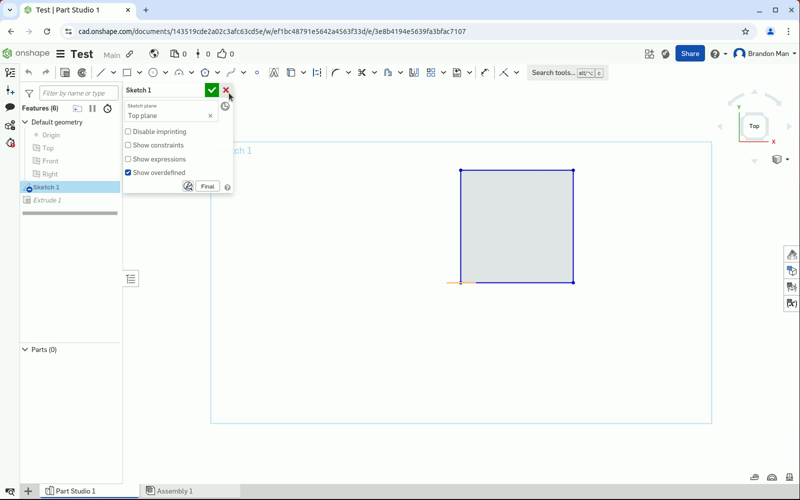
click(229, 92)
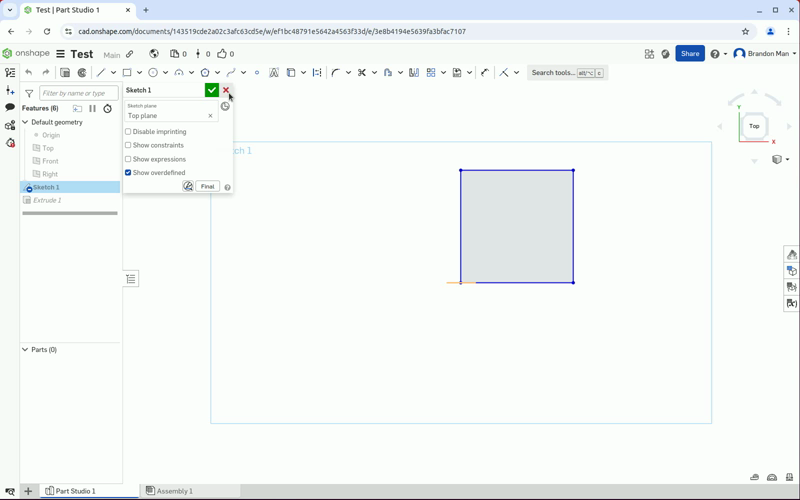
key(shift+s)
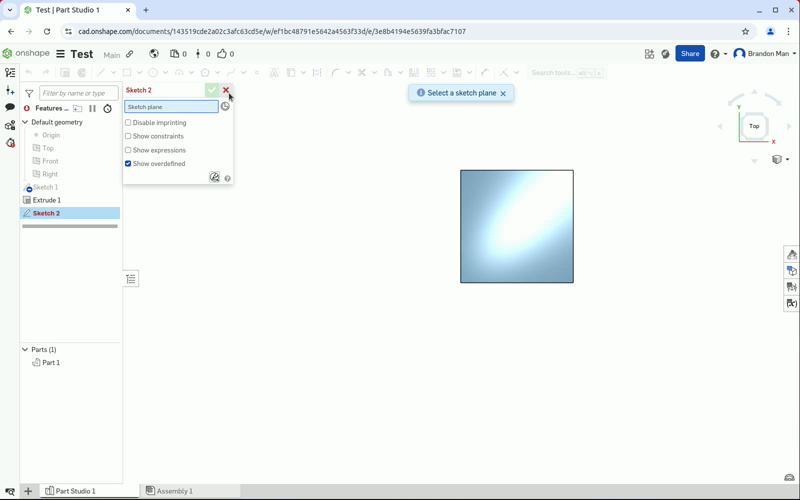
mouse_move(73, 150)
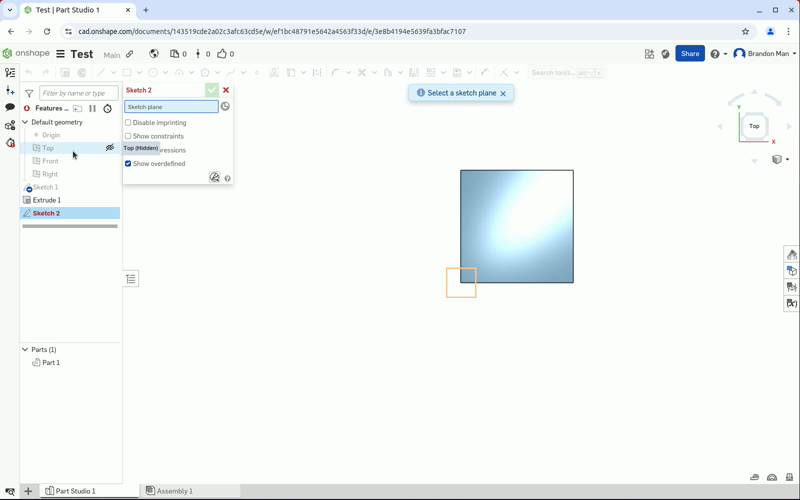
click(73, 150)
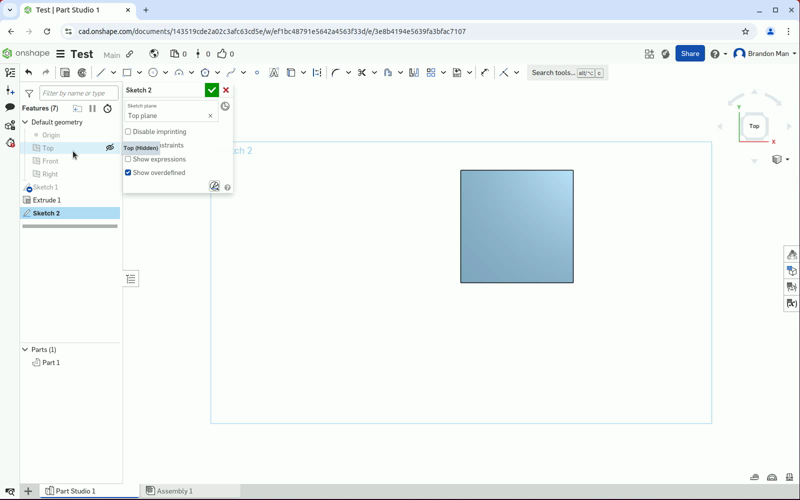
mouse_move(73, 352)
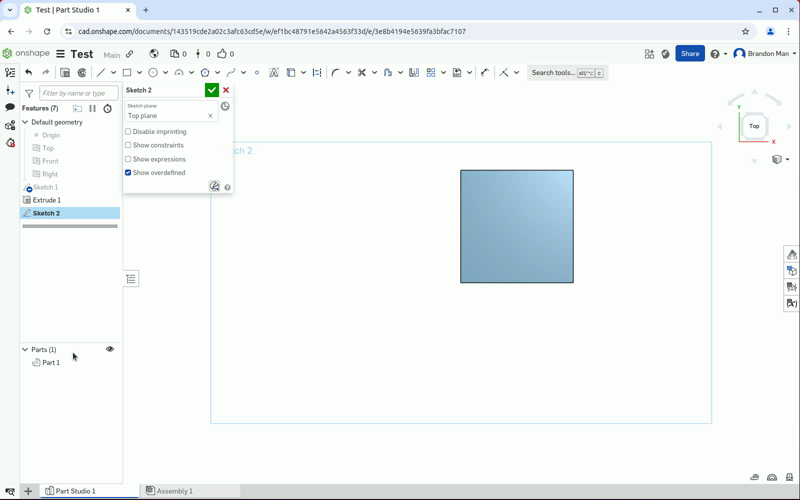
key(y)
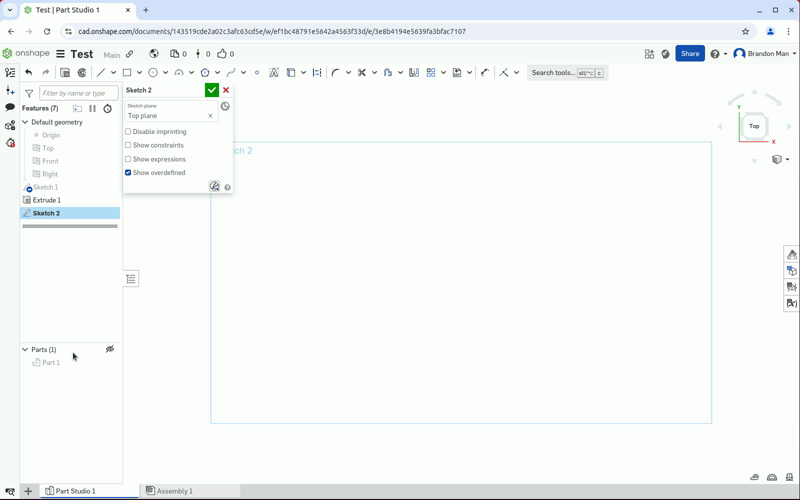
key(l)
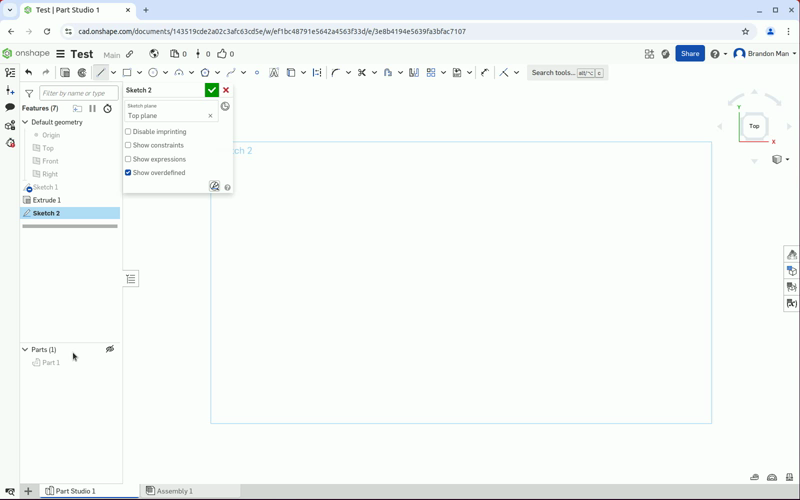
key_down(shift)
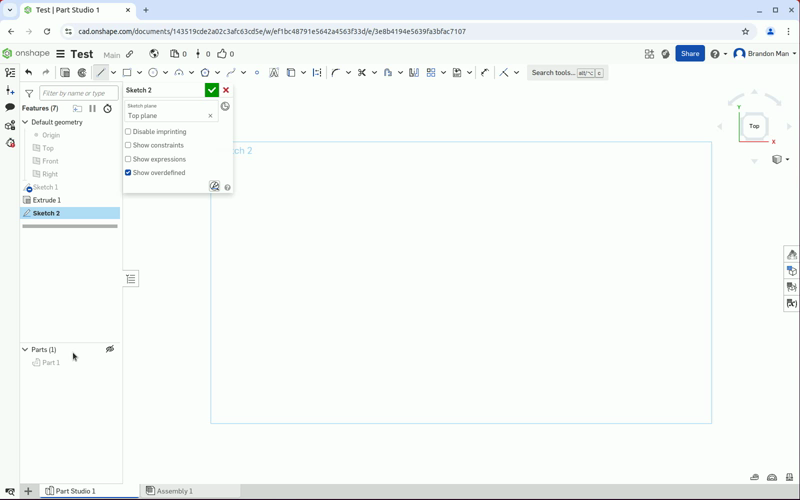
mouse_move(463, 280)
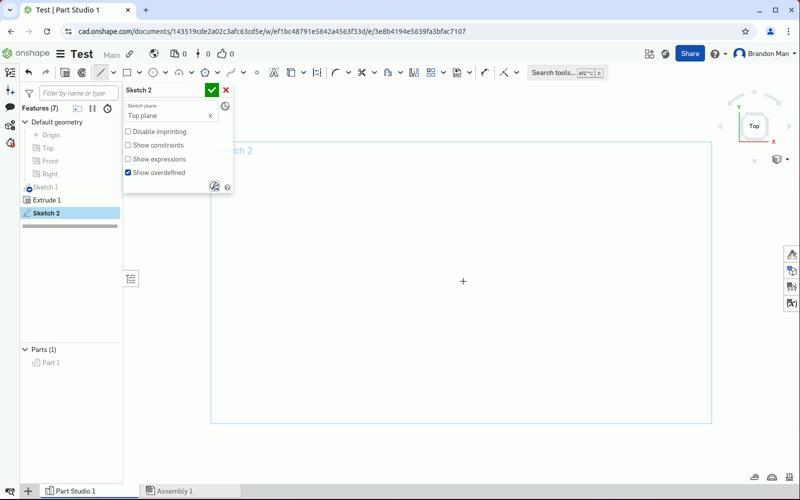
click(463, 280)
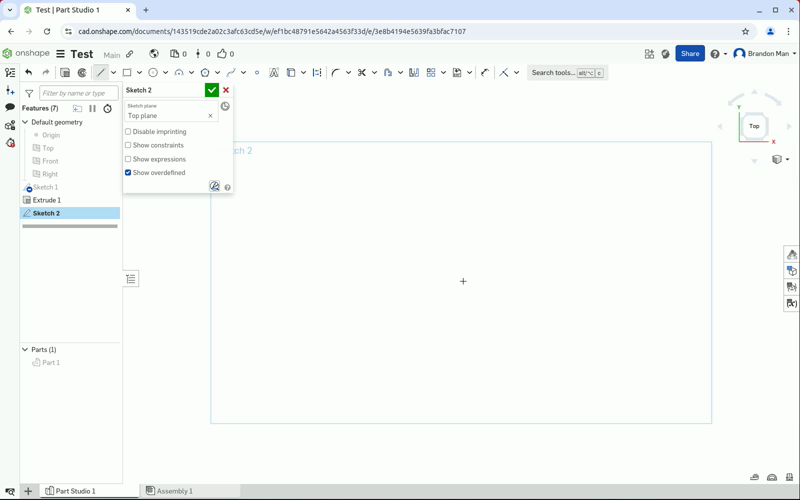
key_up(shift)
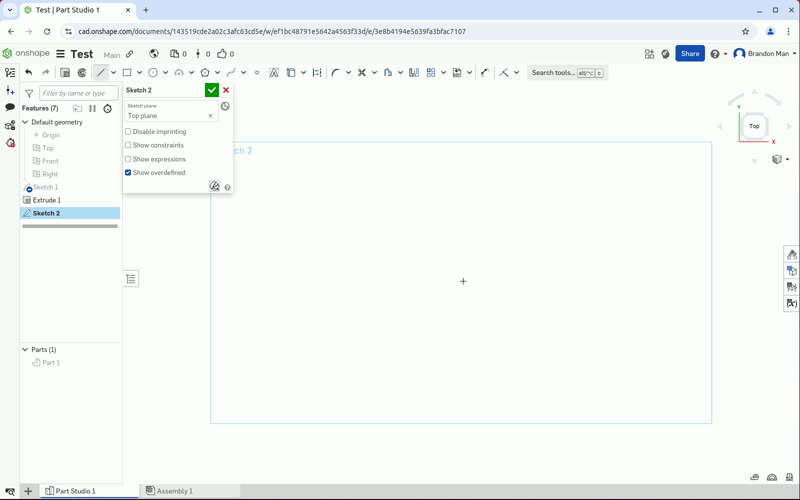
key_down(shift)
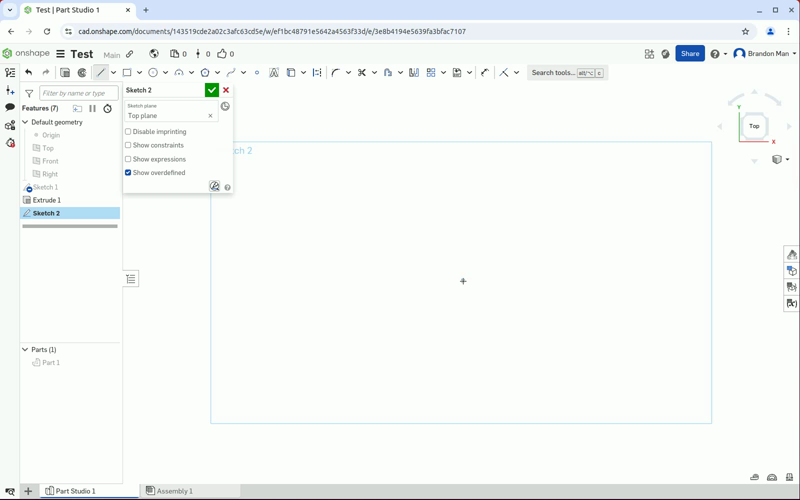
mouse_move(572, 280)
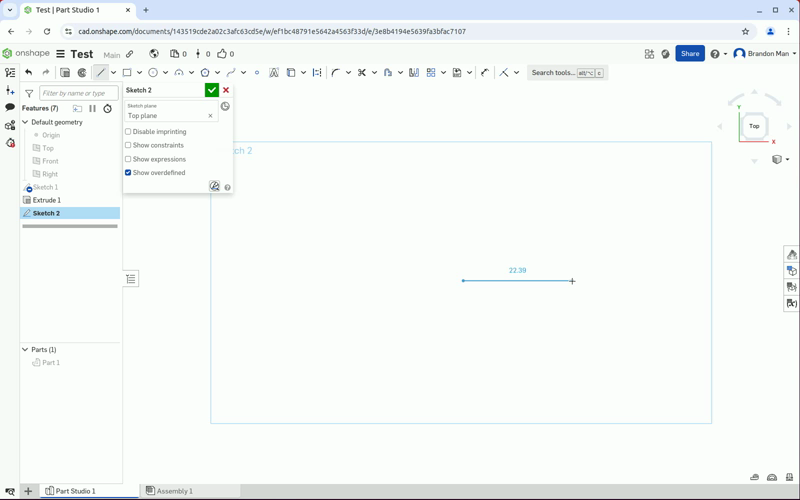
click(572, 280)
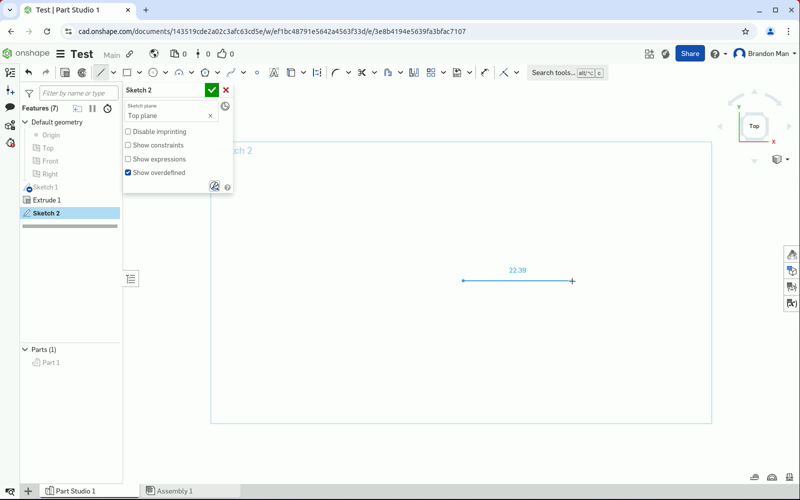
key_up(shift)
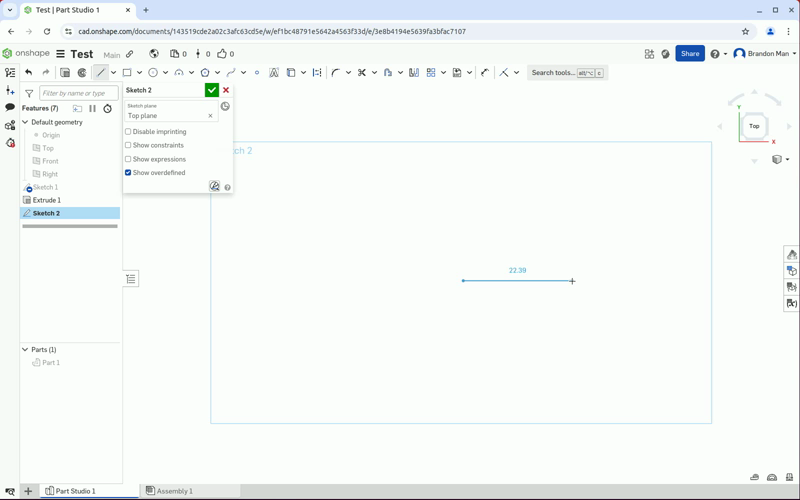
key_down(shift)
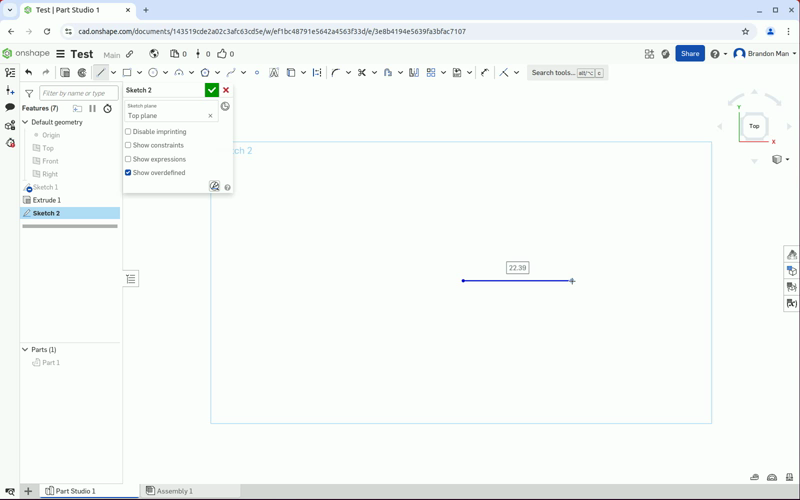
mouse_move(572, 171)
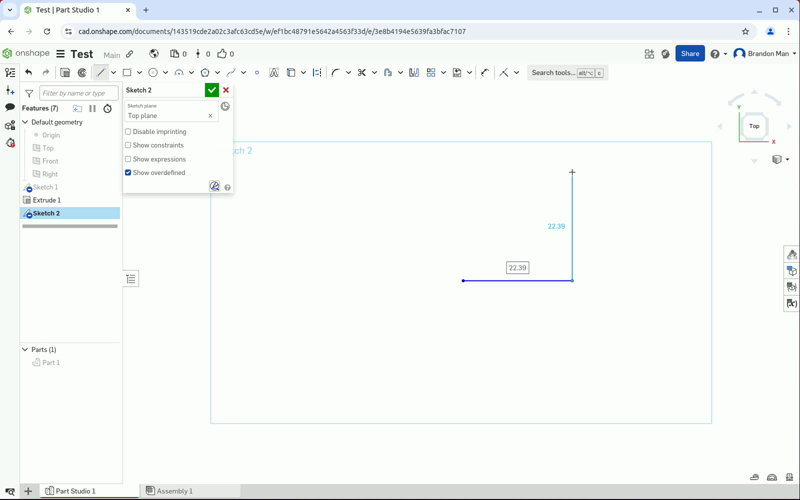
click(572, 171)
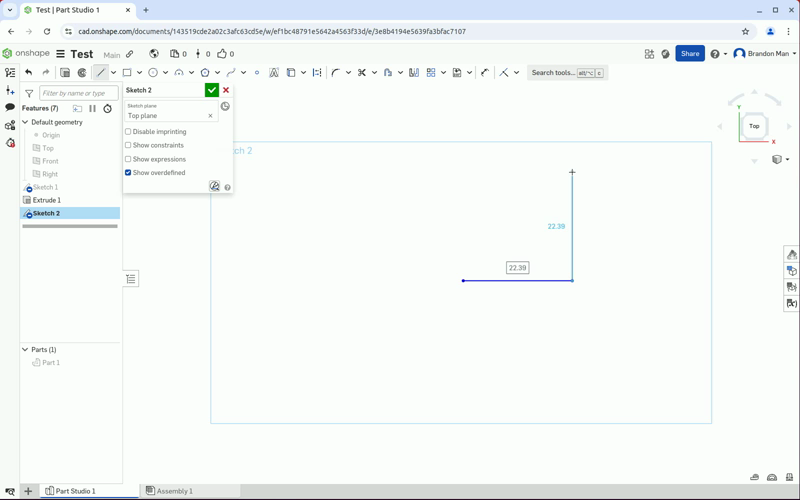
key_up(shift)
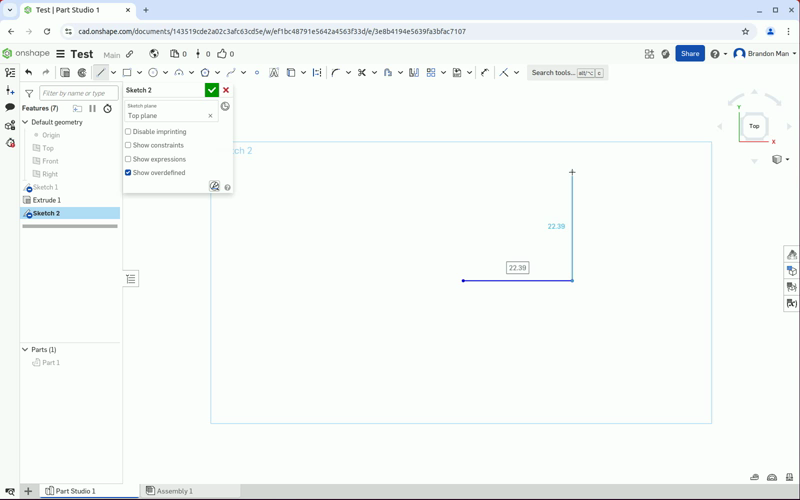
key_down(shift)
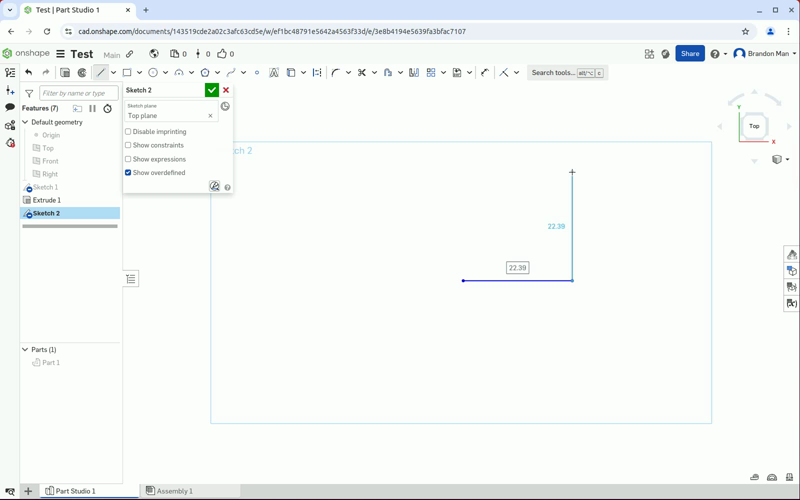
mouse_move(463, 171)
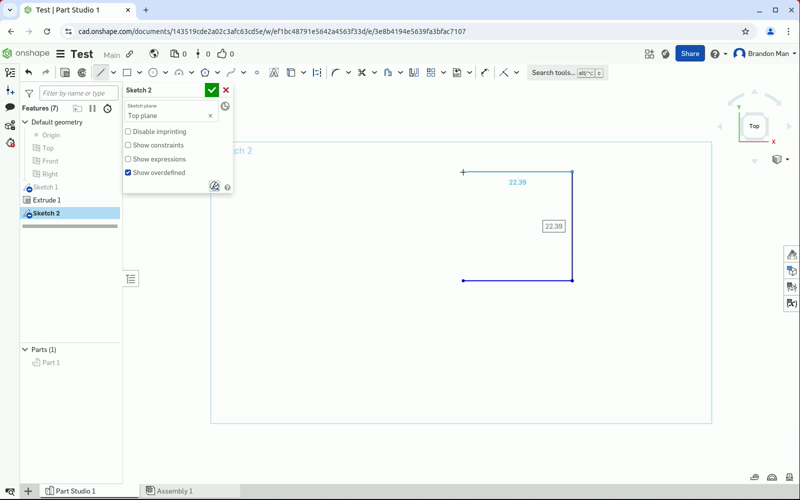
click(463, 171)
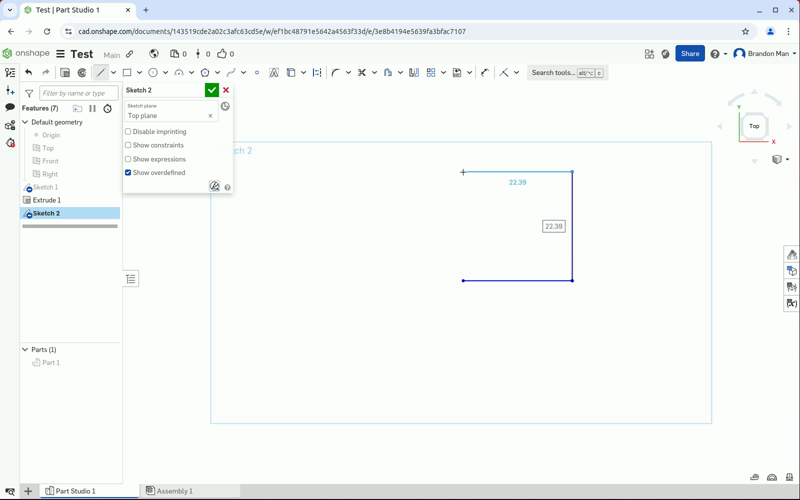
key_up(shift)
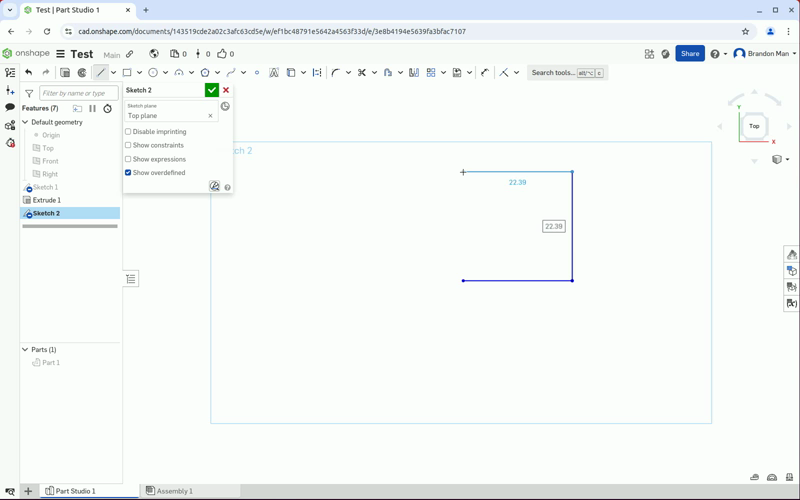
key_down(shift)
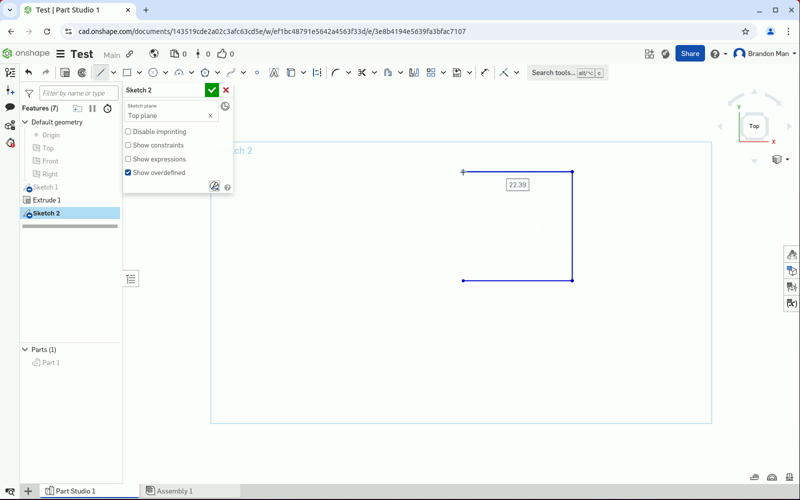
mouse_move(463, 280)
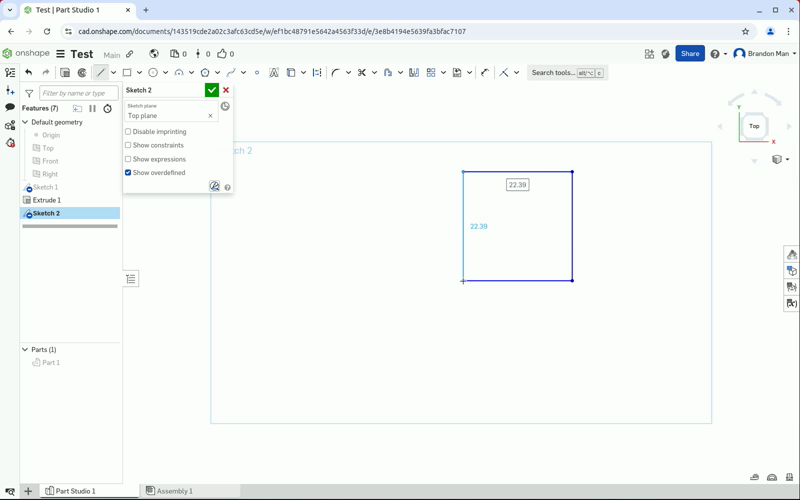
key_up(shift)
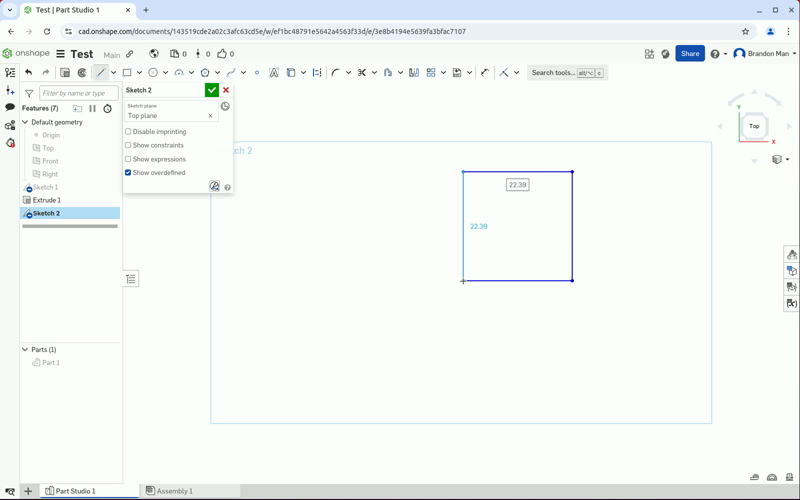
click(463, 280)
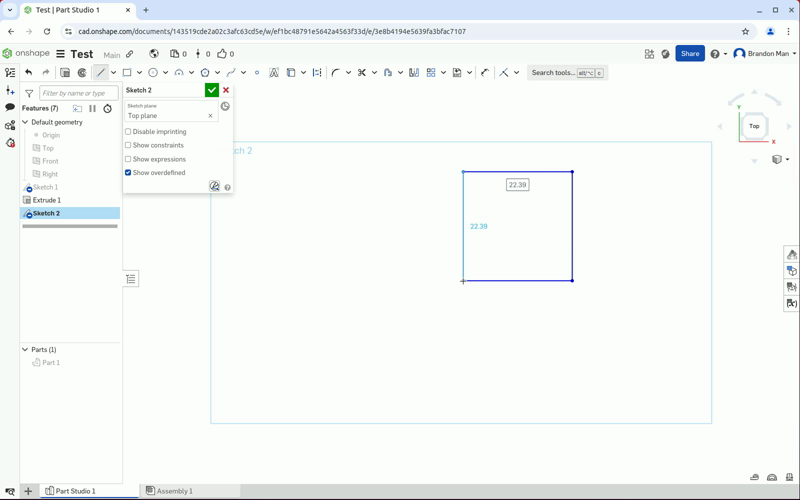
key(esc)
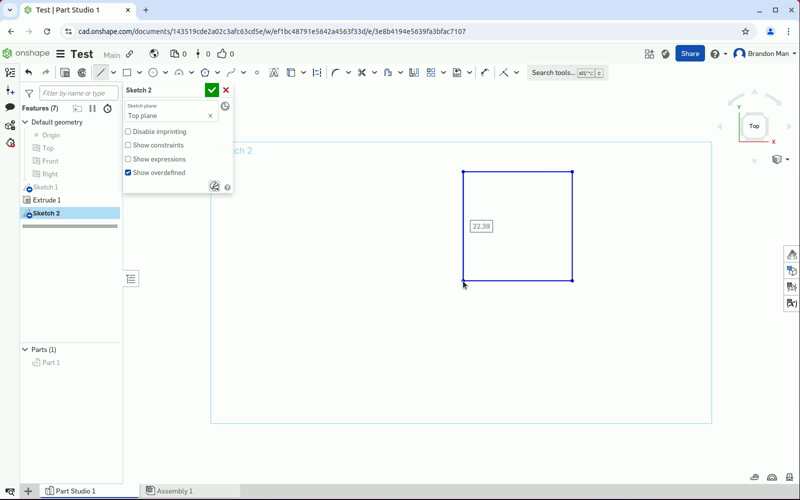
mouse_move(499, 202)
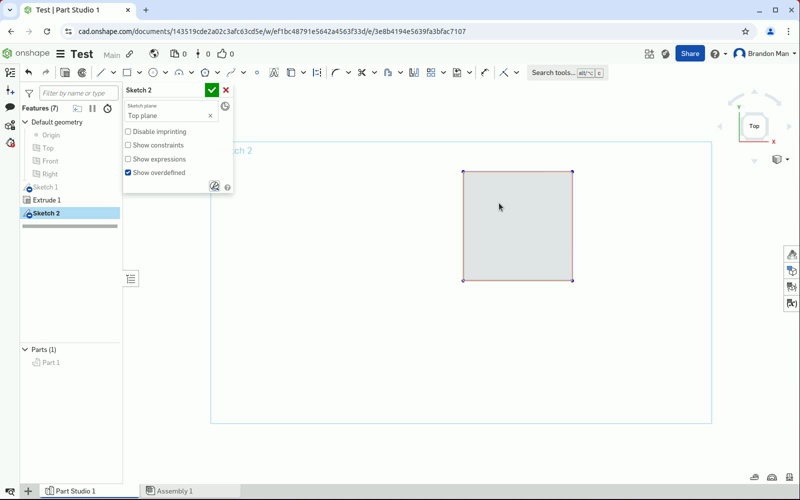
click(499, 202)
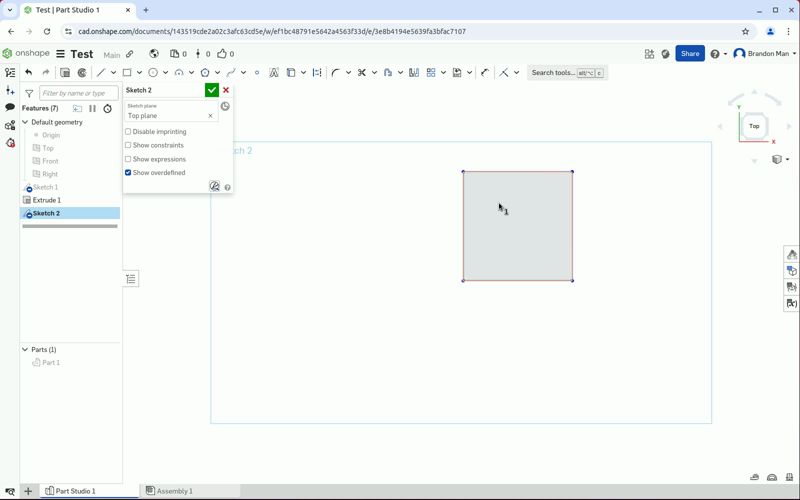
mouse_move(73, 352)
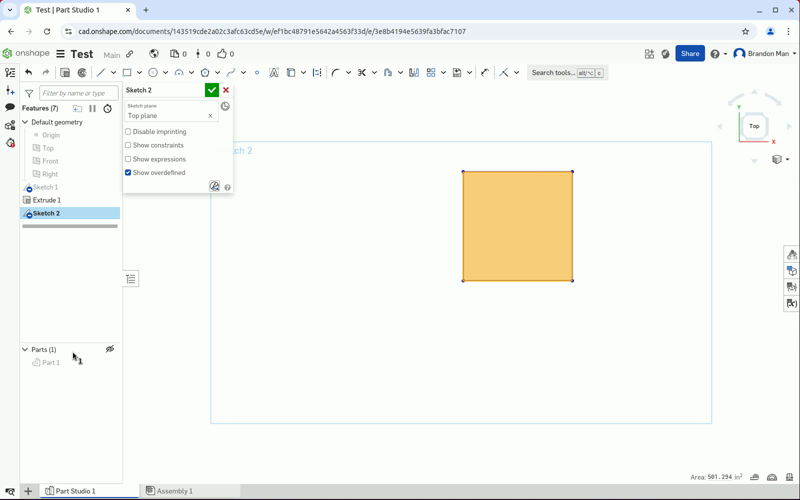
key(shift+y)
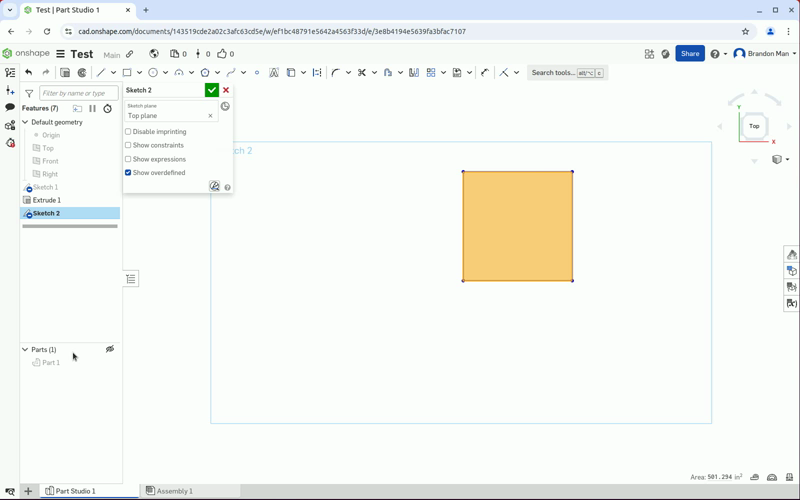
key(shift+e)
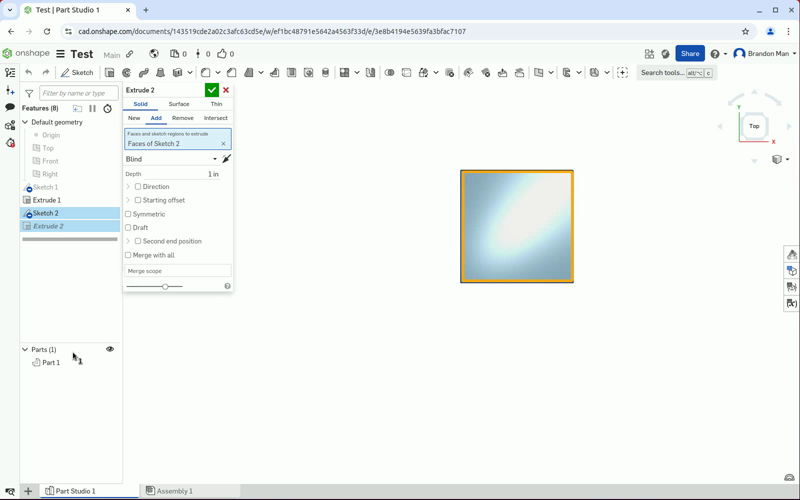
mouse_move(143, 106)
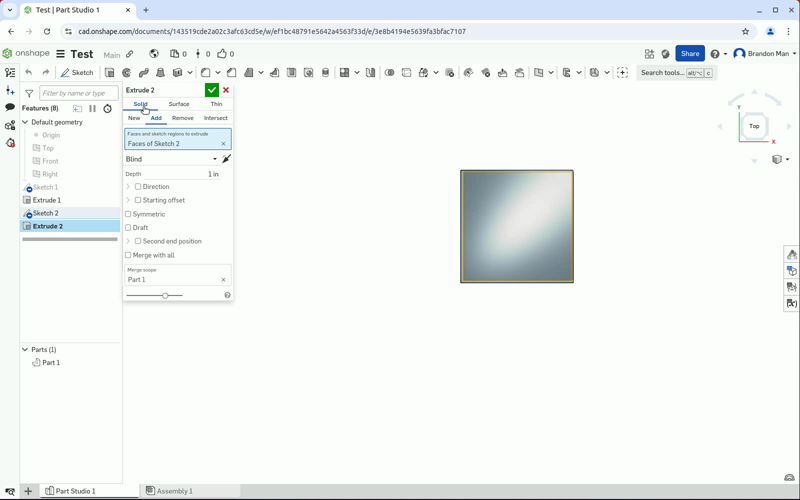
click(143, 106)
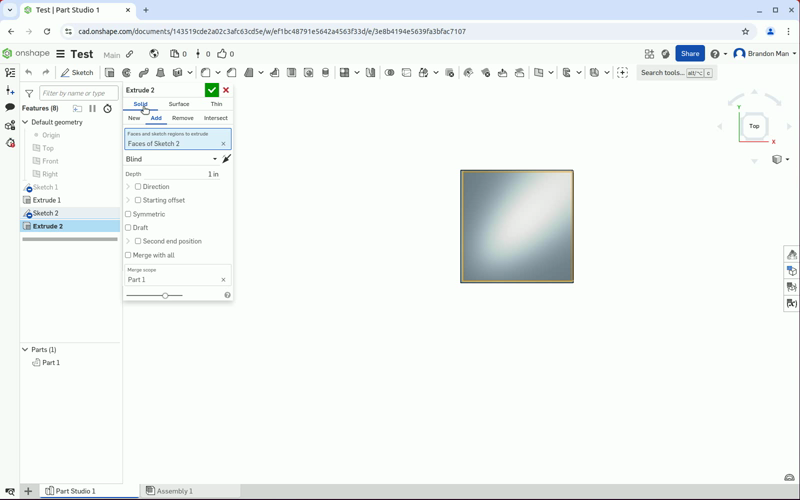
mouse_move(186, 120)
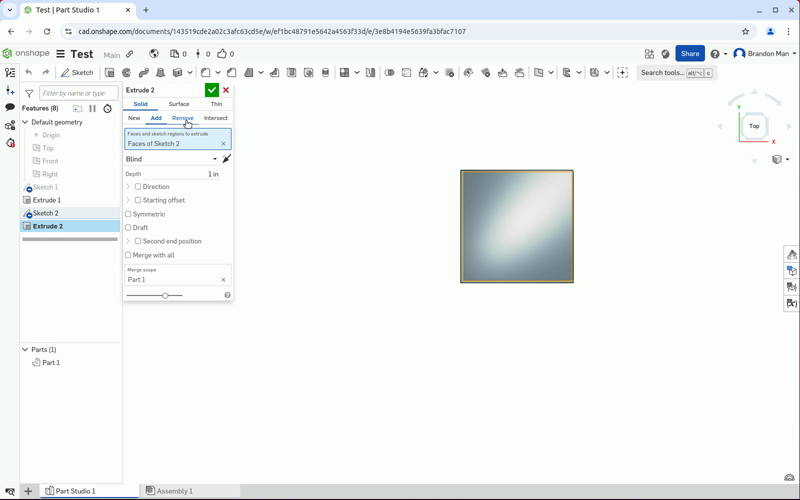
click(186, 120)
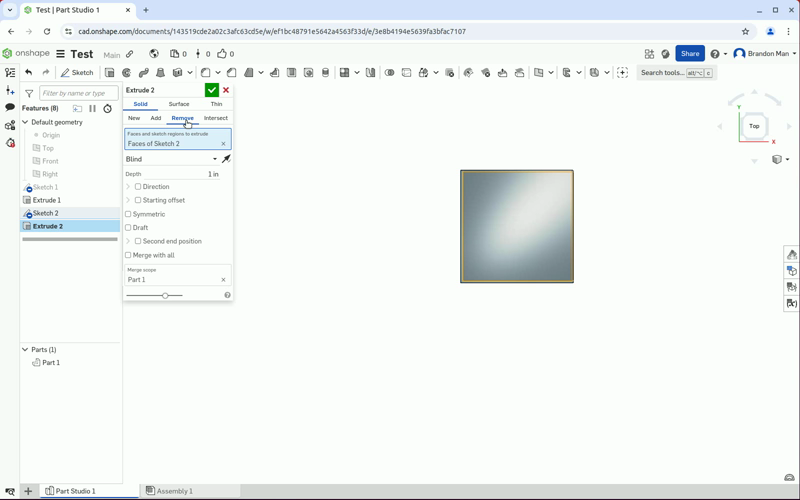
key(tab, 4)
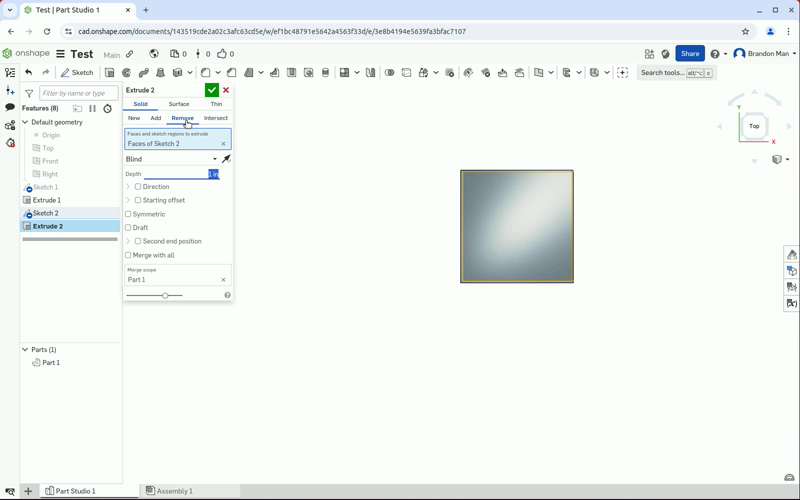
text(14.202)
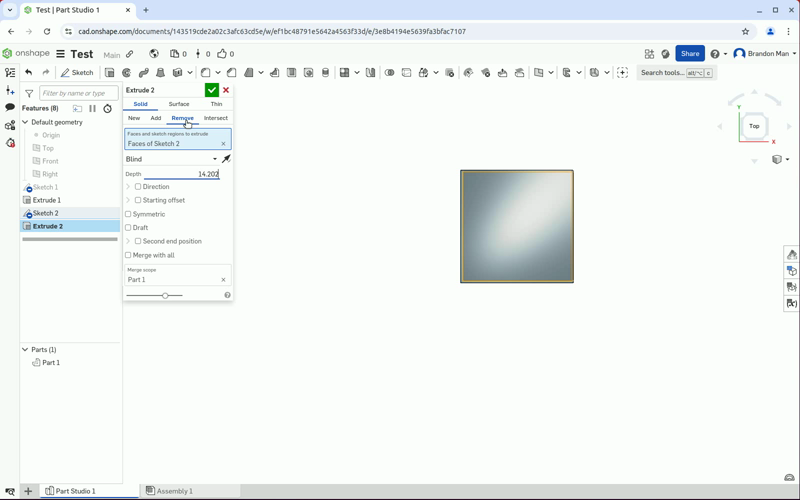
key(tab, 6)
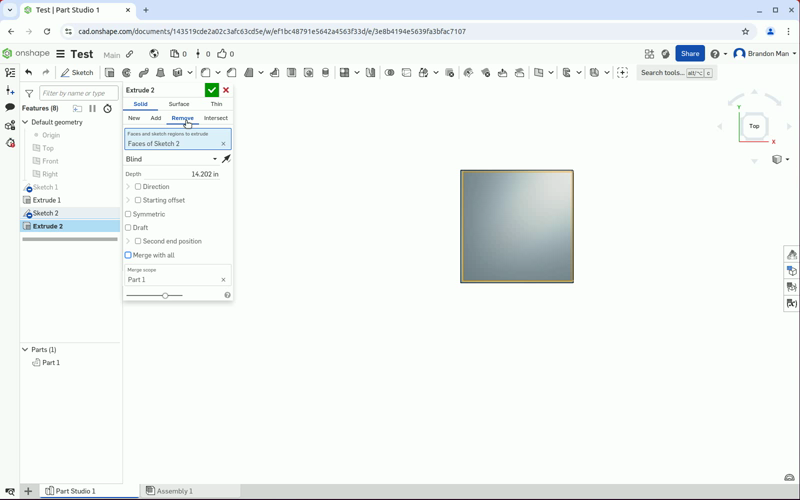
key(space)
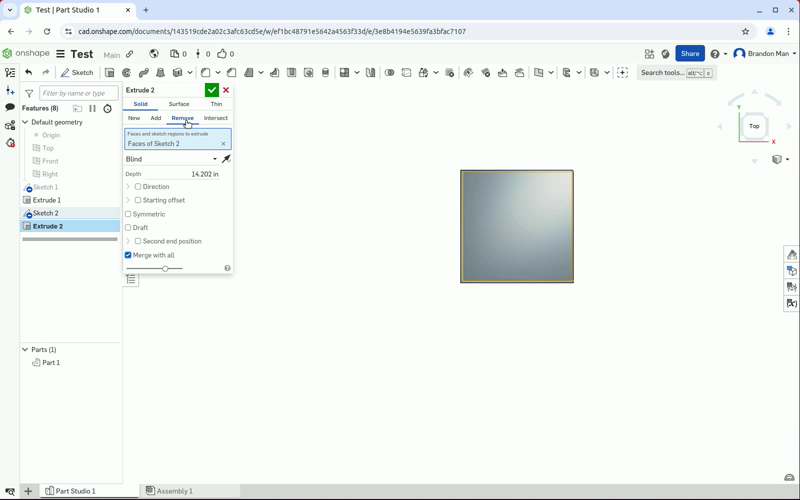
key(enter)
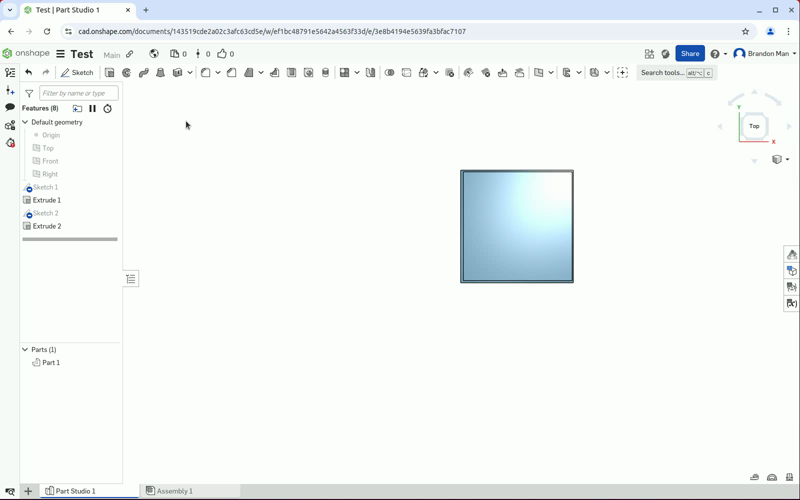
key(shift+h)
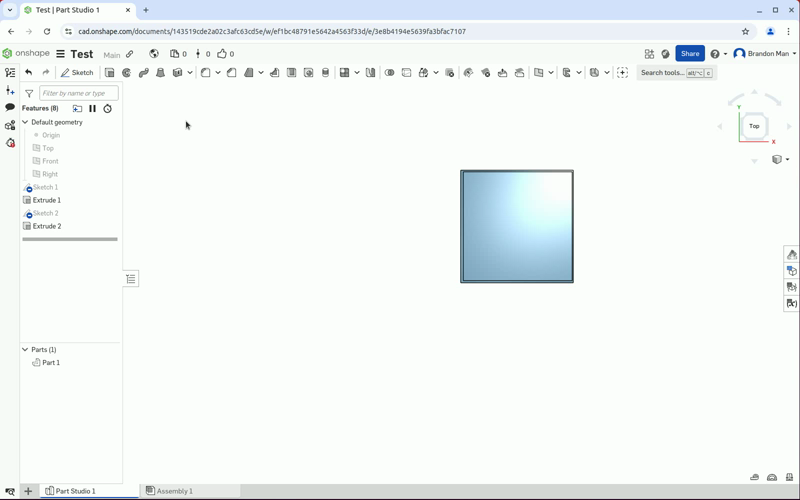
key(shift+h)
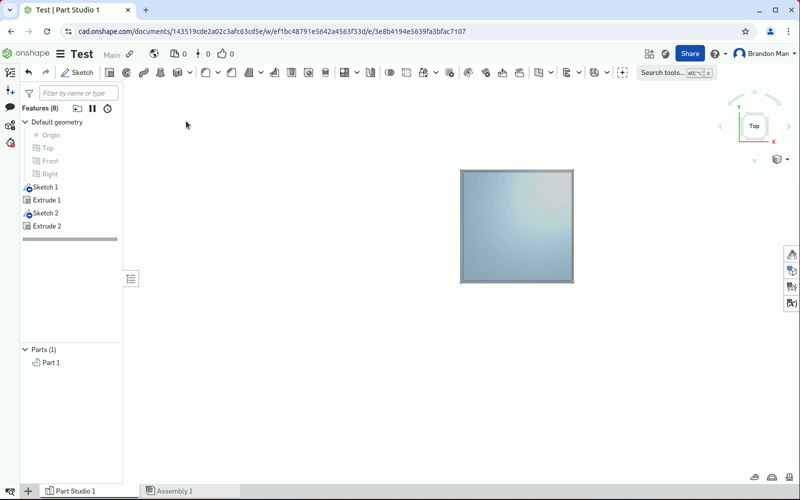
key(shift+7)
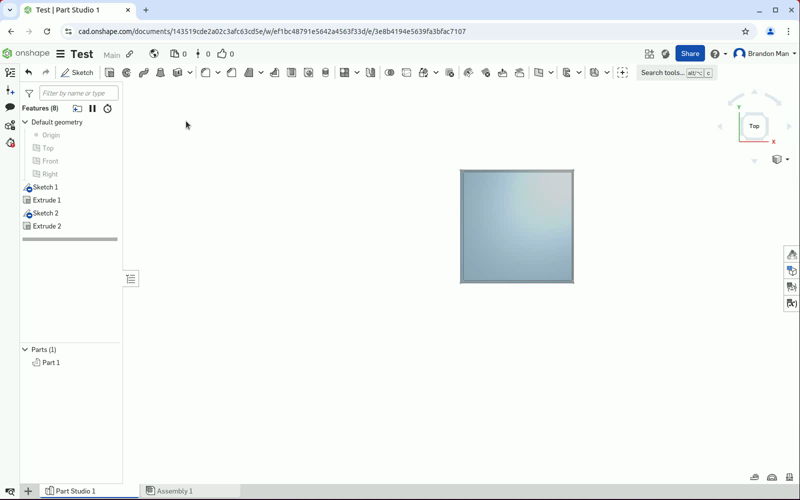
key(up, 3)
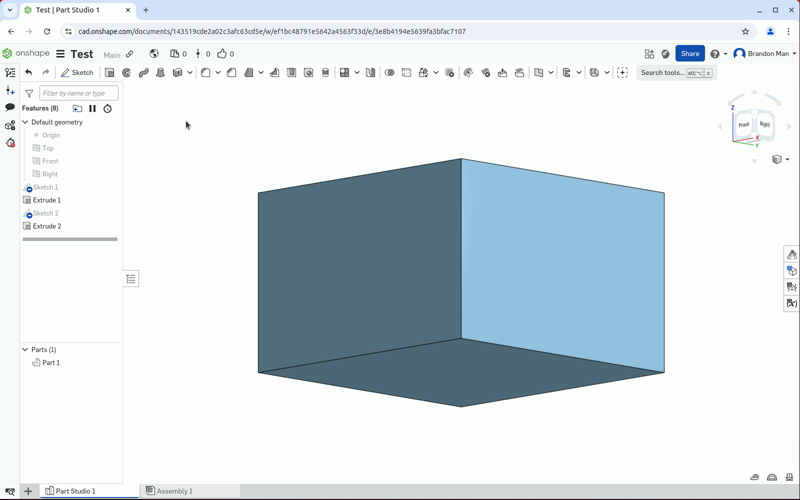
key(left, 3)
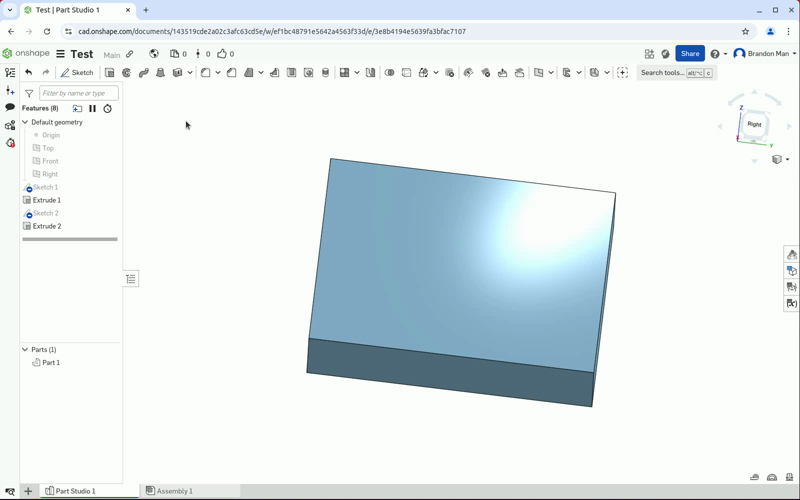
key(right, 3)
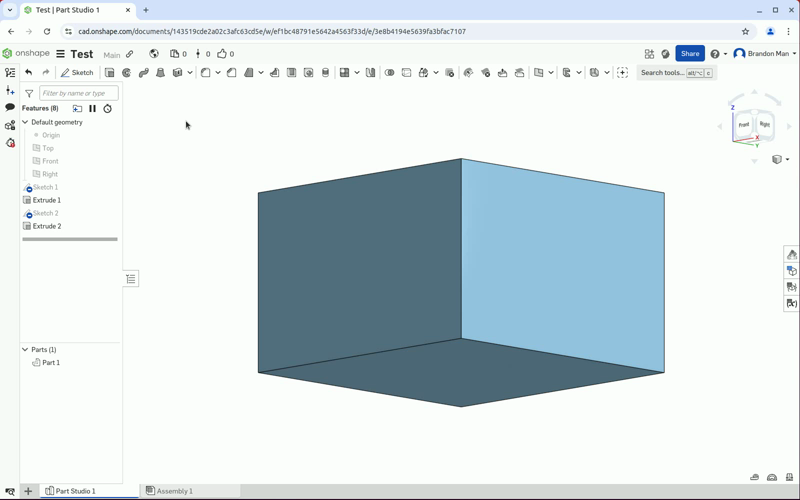
key(down, 3)
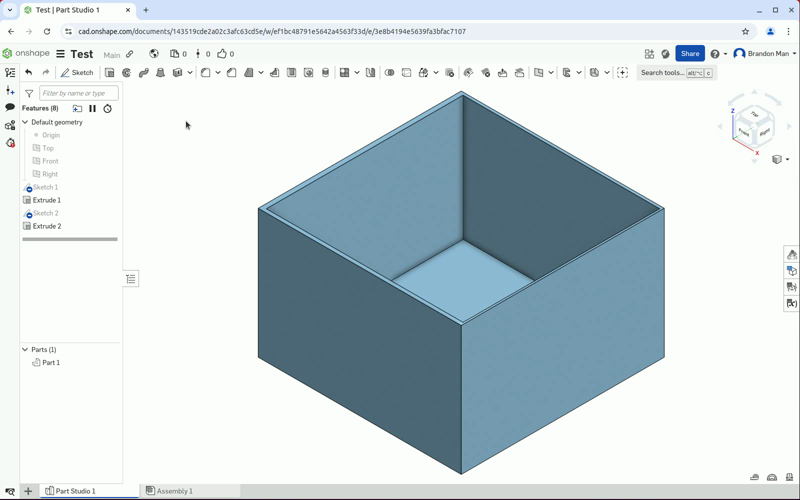
mouse_move(73, 189)
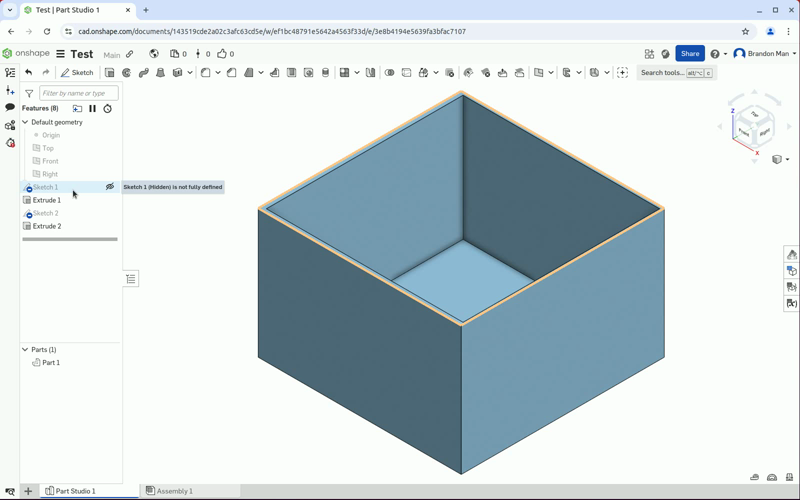
click(73, 189)